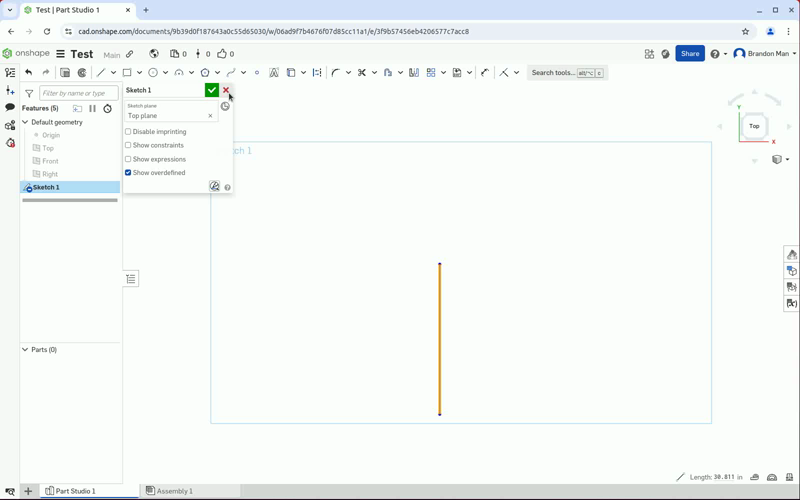
key(shift+h)
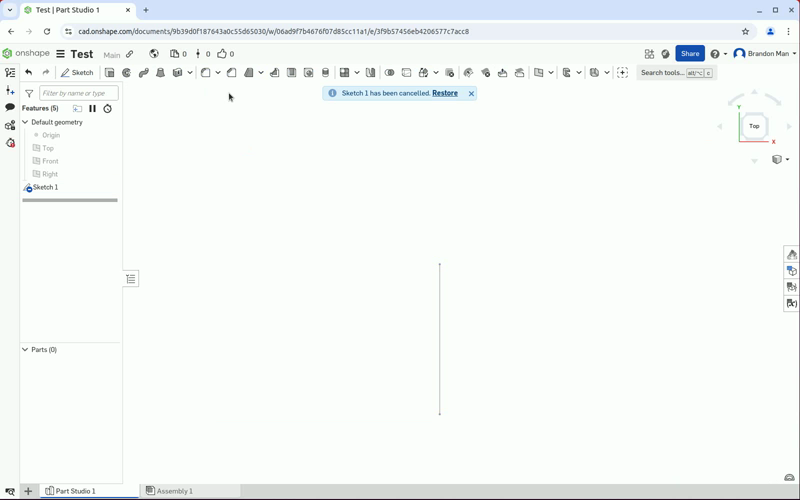
key(shift+s)
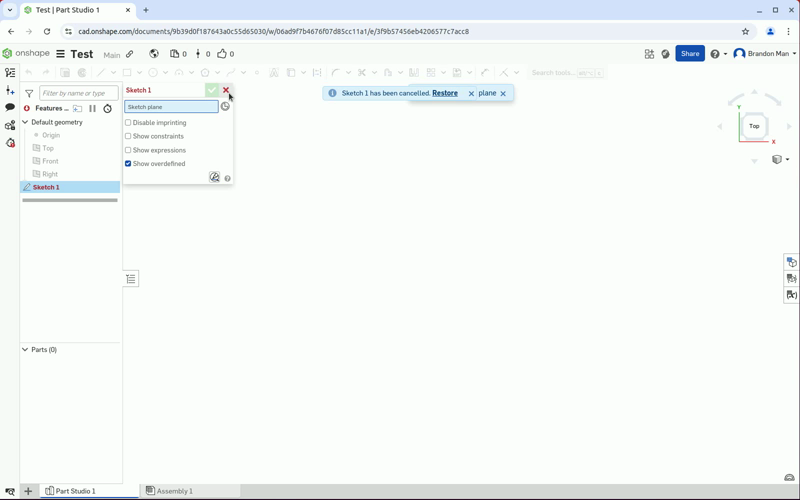
mouse_move(73, 150)
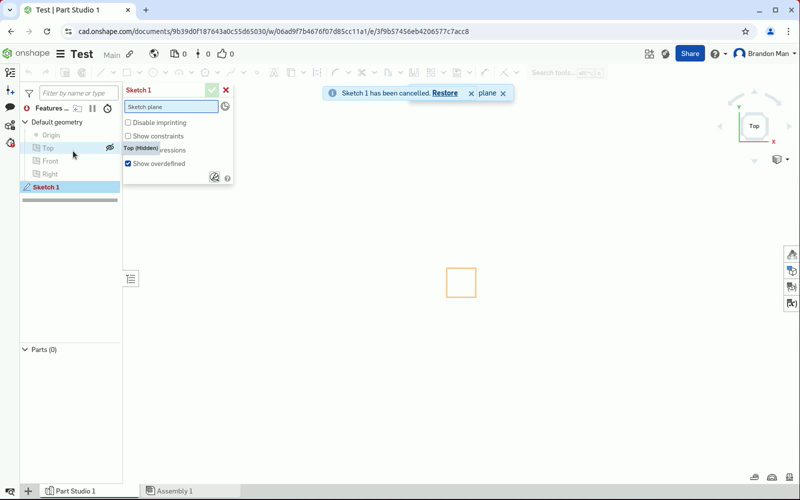
click(73, 150)
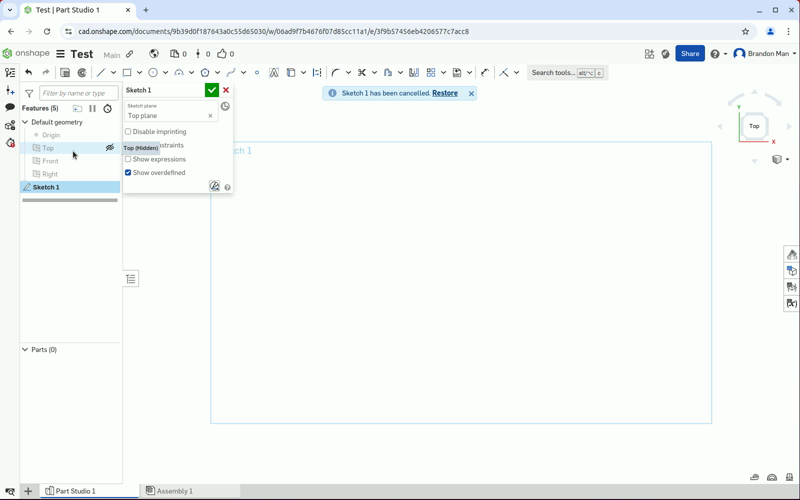
mouse_move(73, 352)
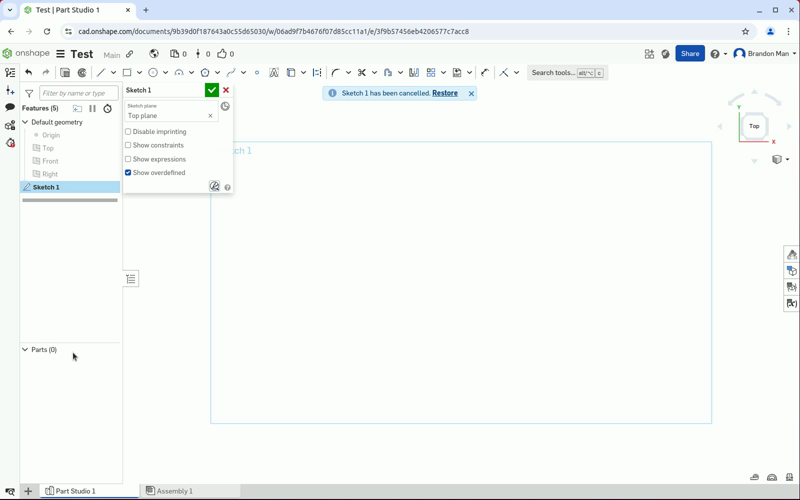
key(y)
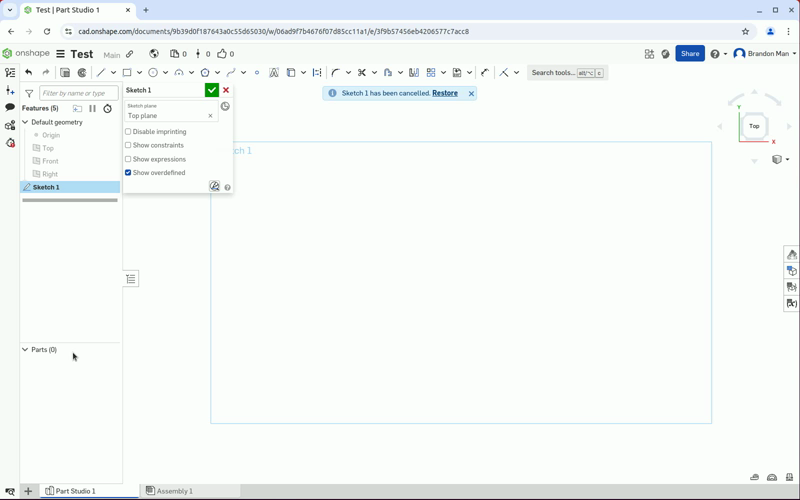
key(c)
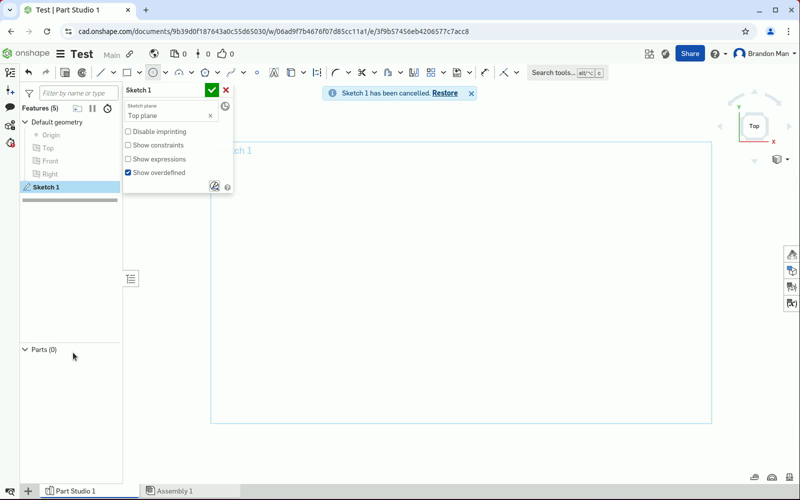
key_down(shift)
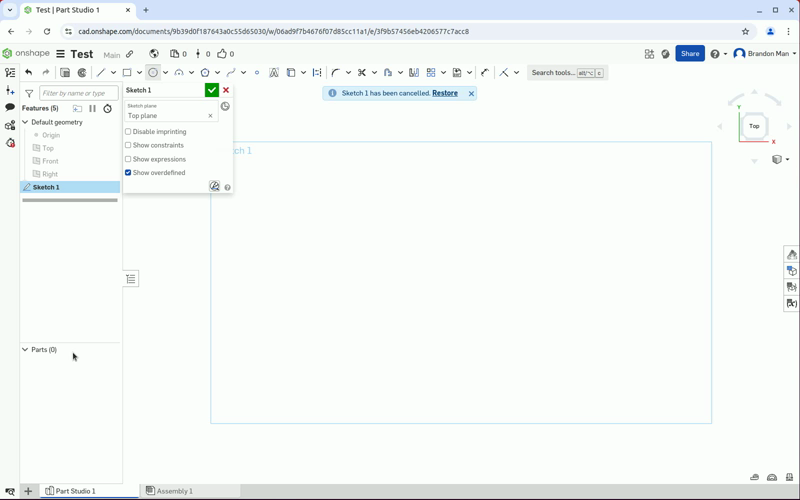
mouse_move(461, 282)
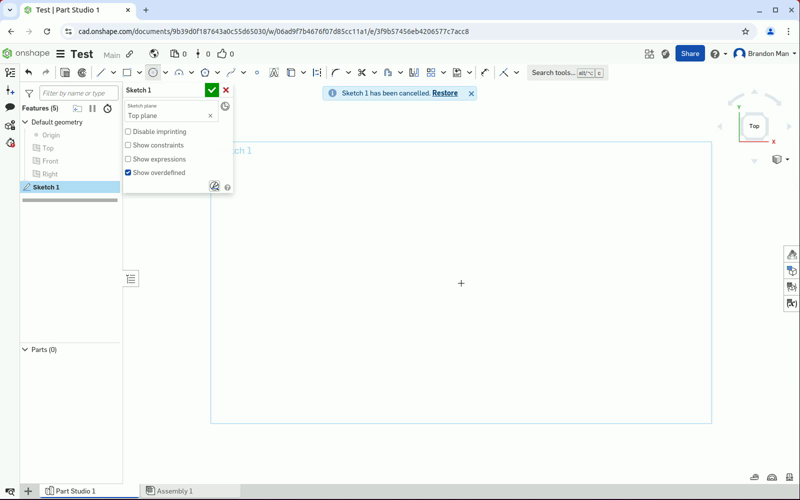
click(461, 282)
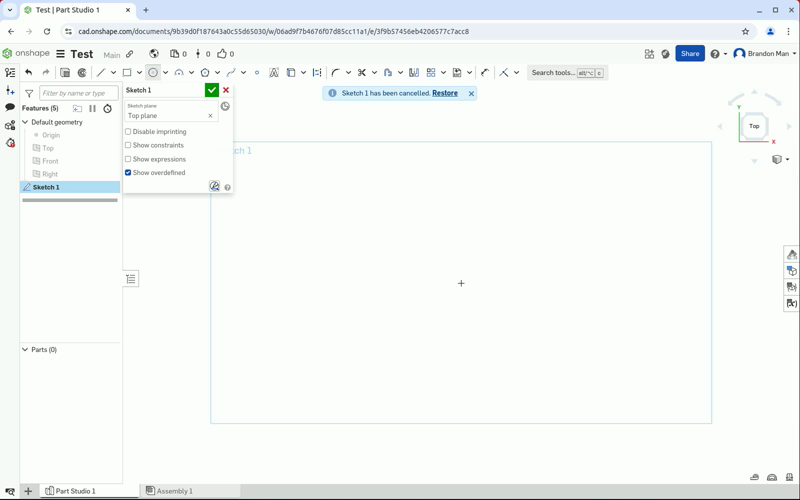
key_up(shift)
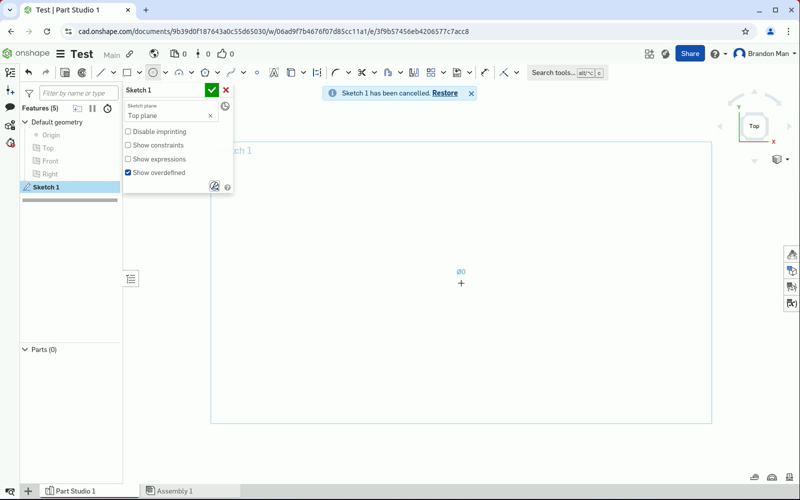
mouse_move(466, 282)
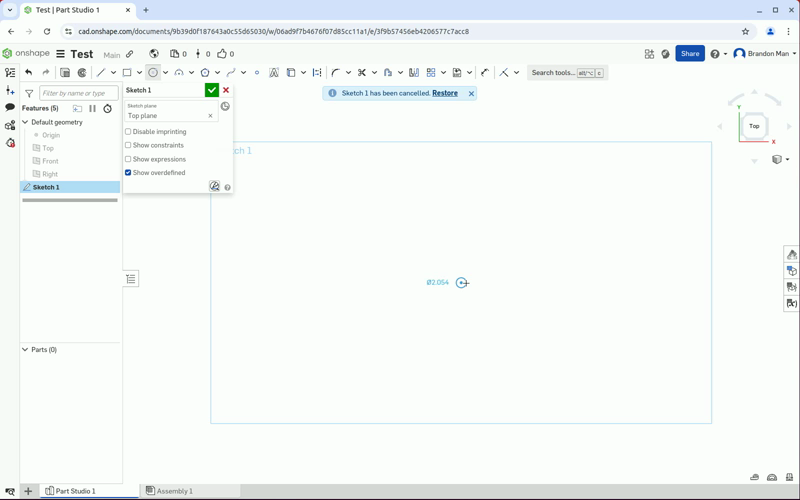
click(466, 282)
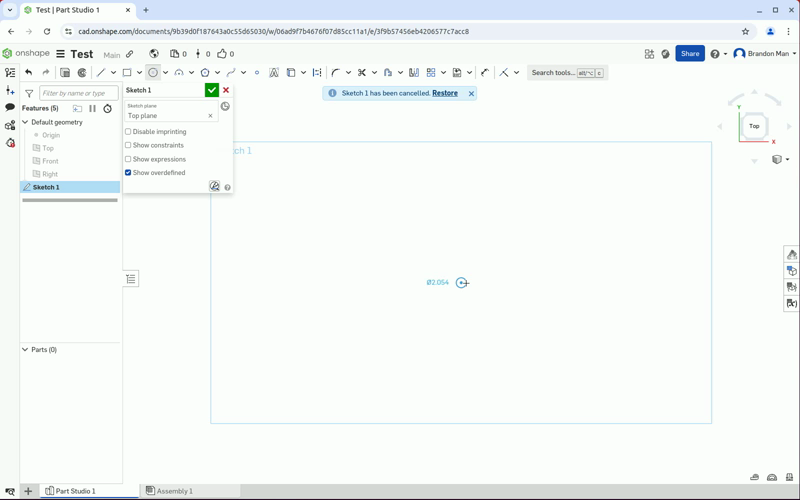
key(esc)
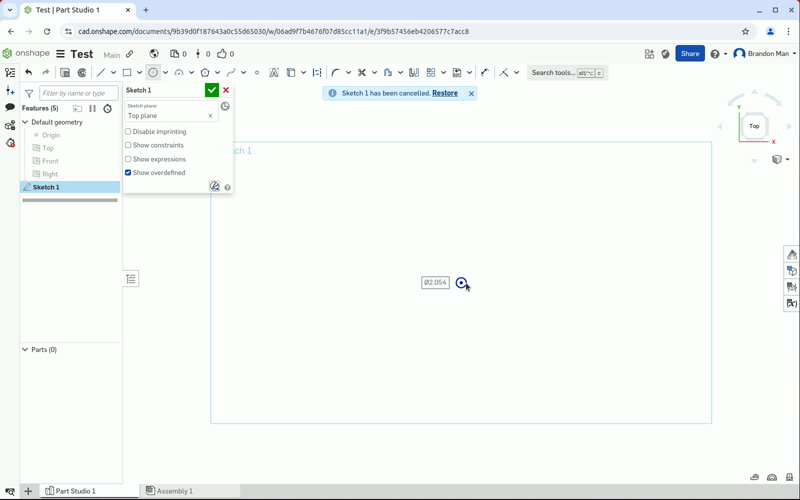
key(c)
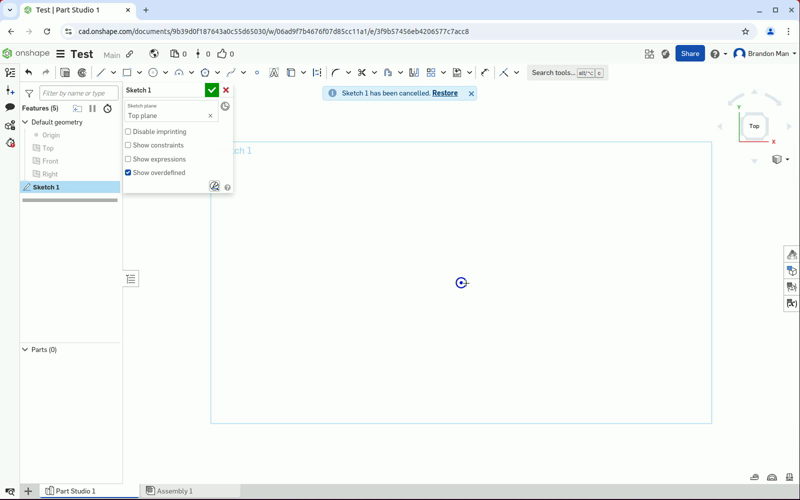
key_down(shift)
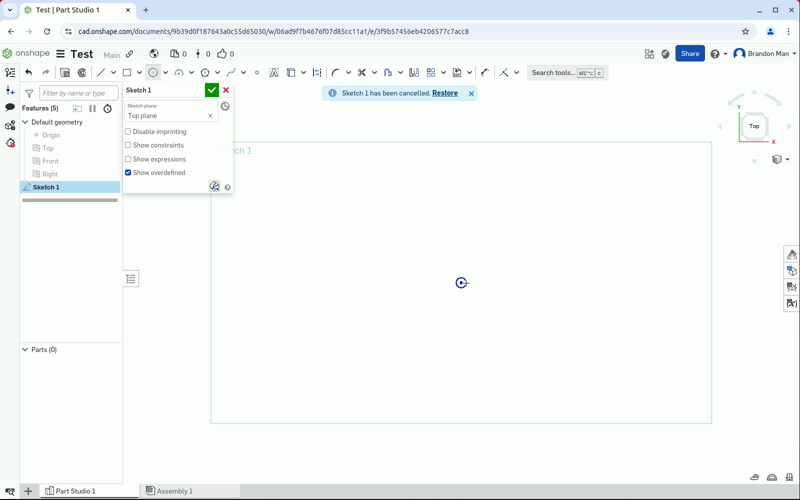
mouse_move(461, 282)
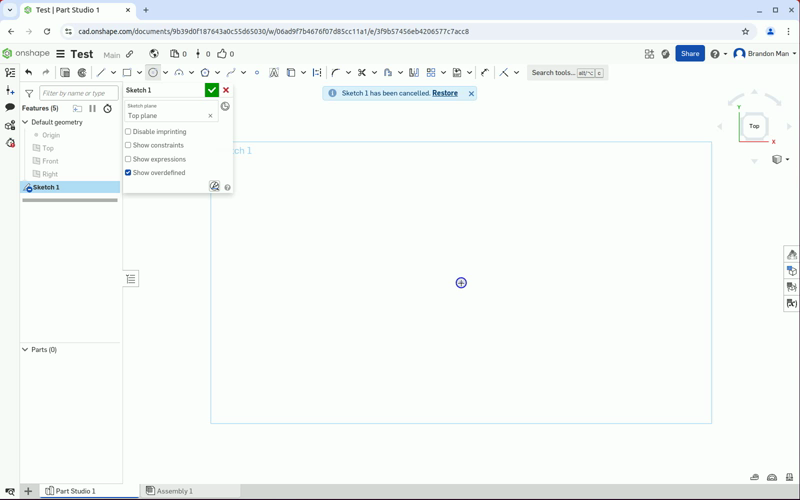
click(461, 282)
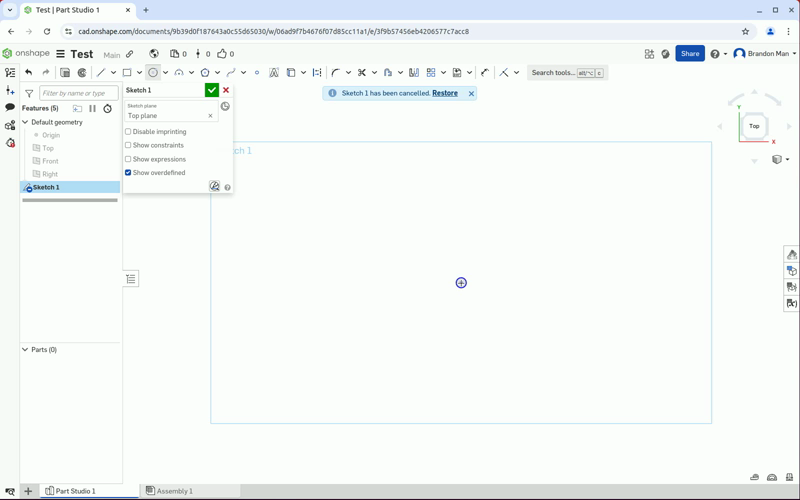
key_up(shift)
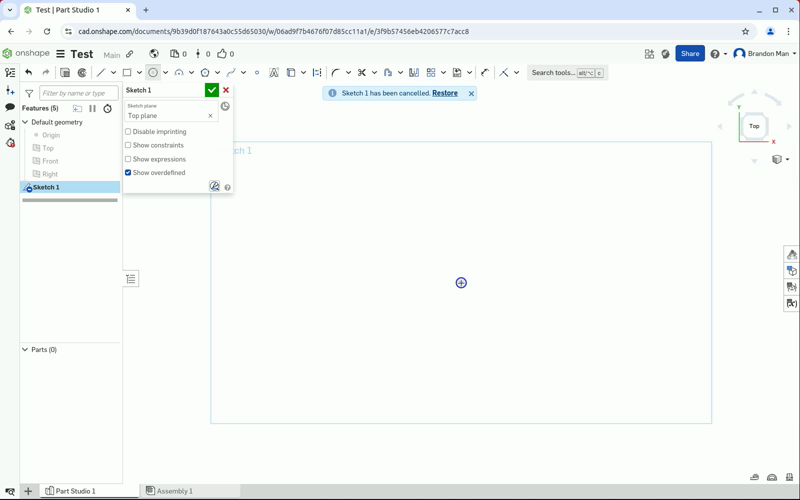
mouse_move(466, 282)
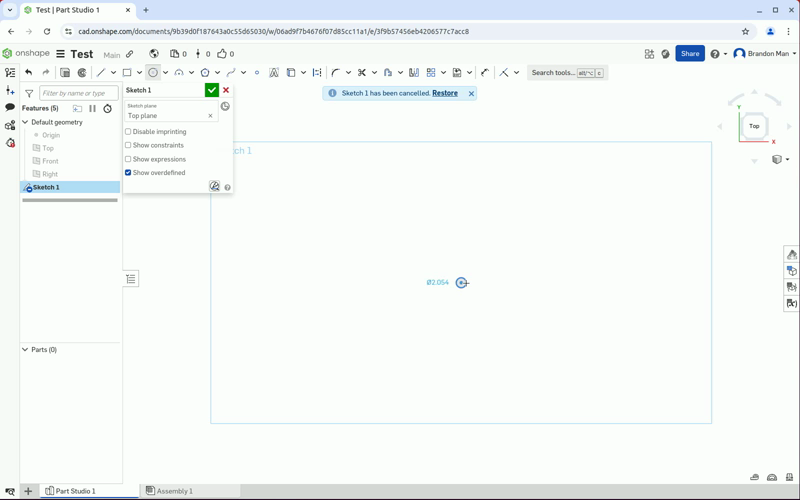
click(466, 282)
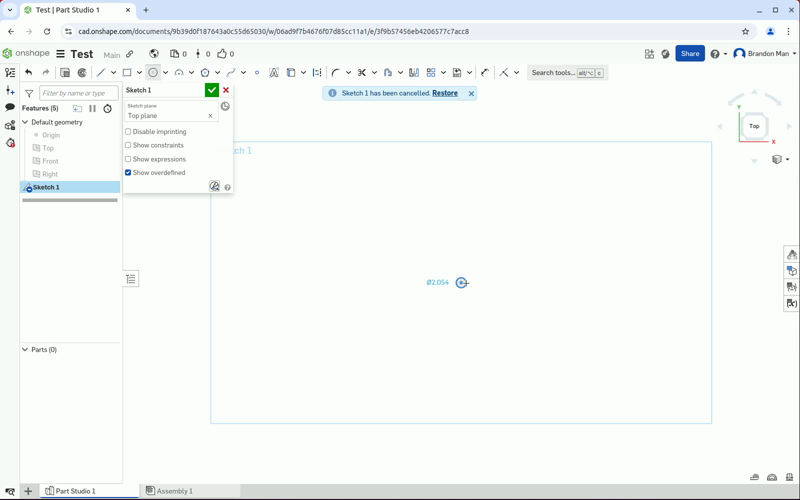
key(esc)
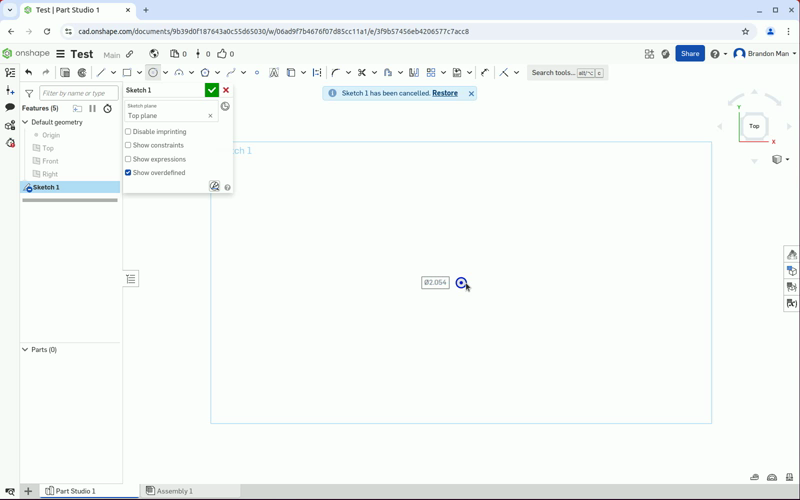
mouse_move(464, 286)
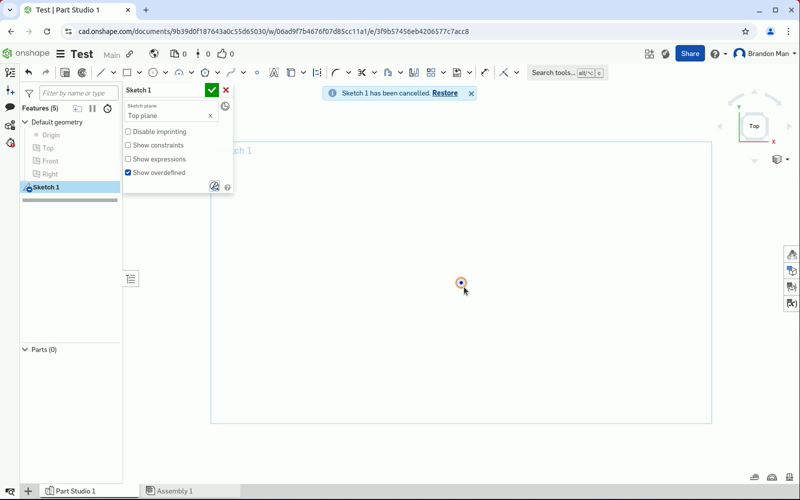
scroll(6)
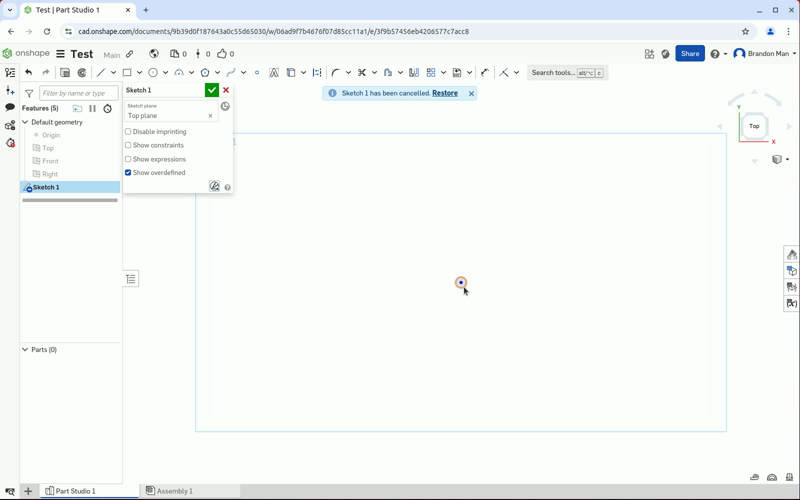
scroll(6)
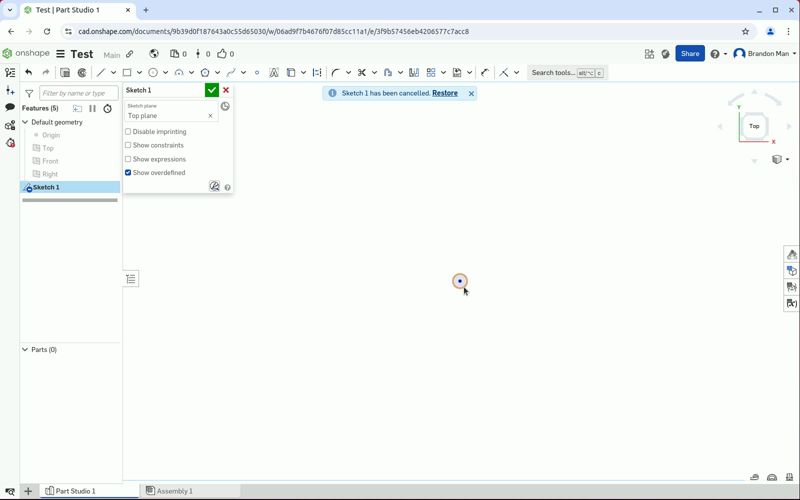
scroll(6)
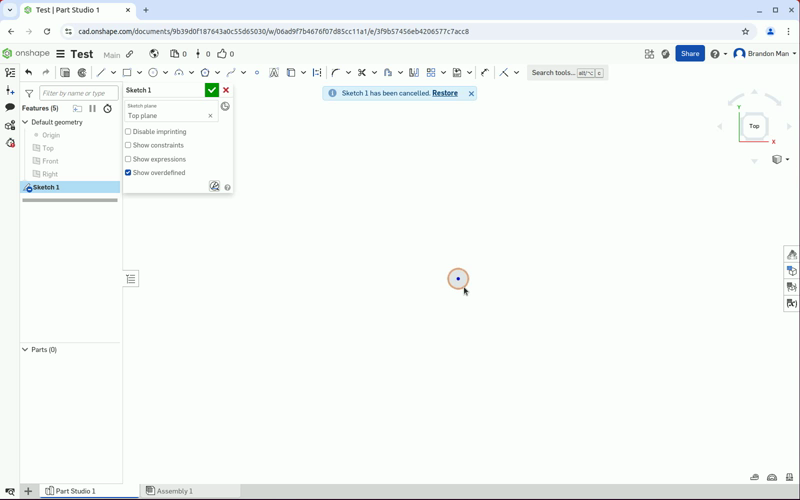
scroll(6)
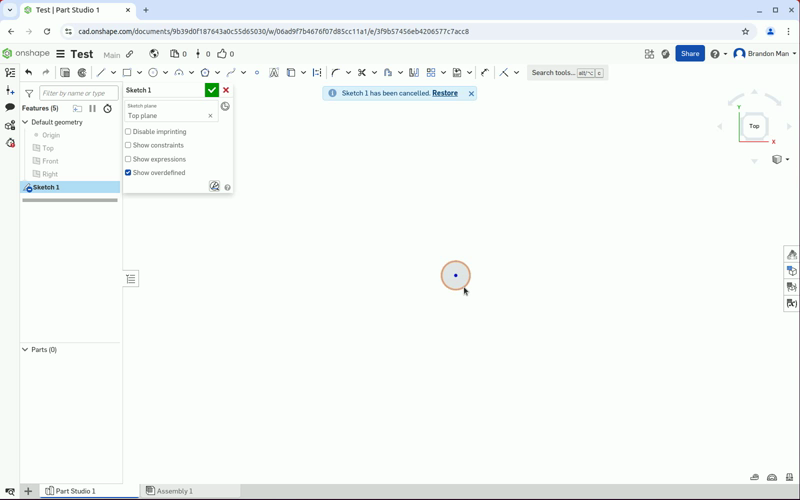
scroll(6)
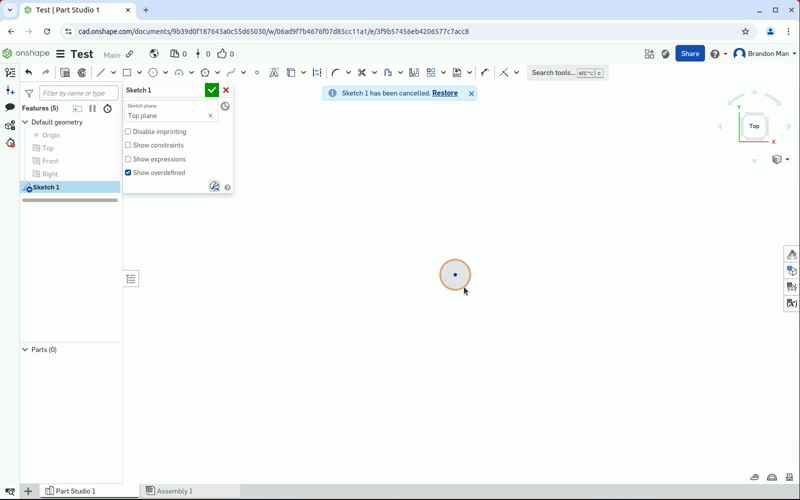
scroll(6)
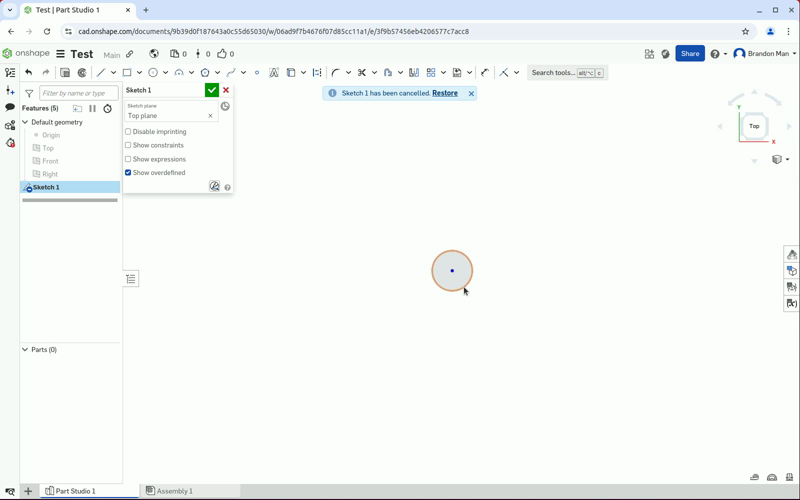
scroll(6)
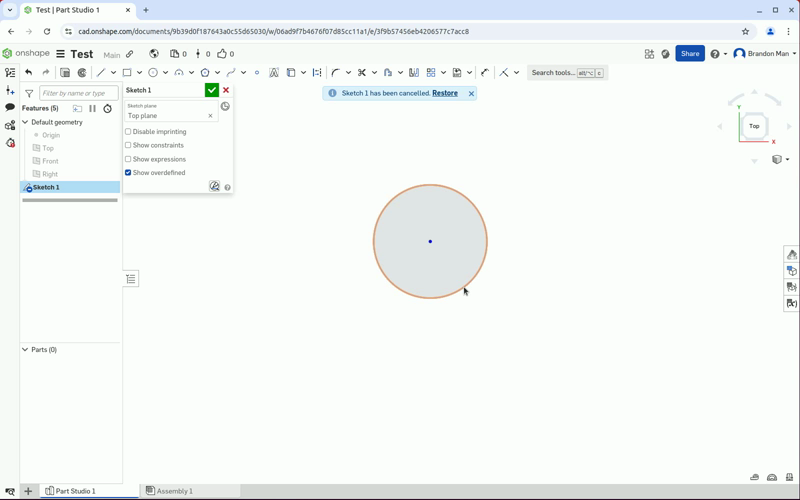
click(464, 286)
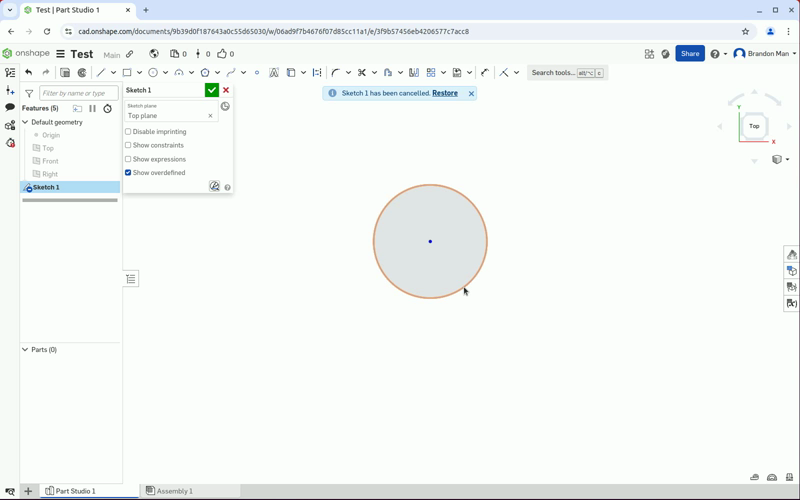
scroll(-6)
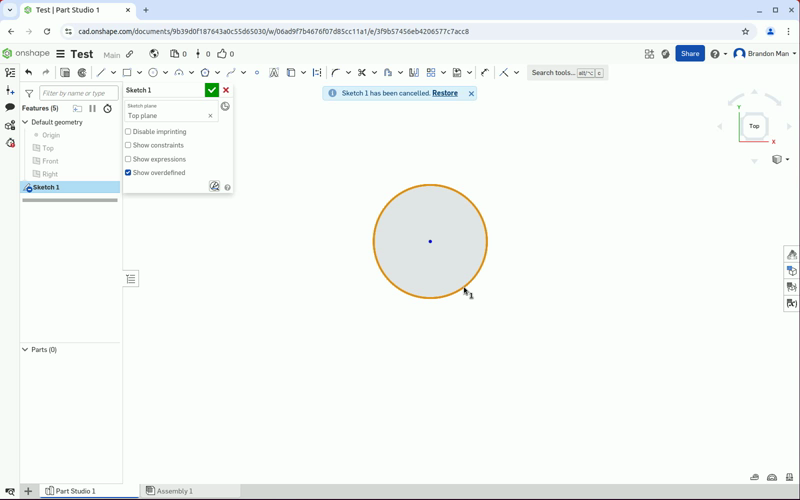
scroll(-6)
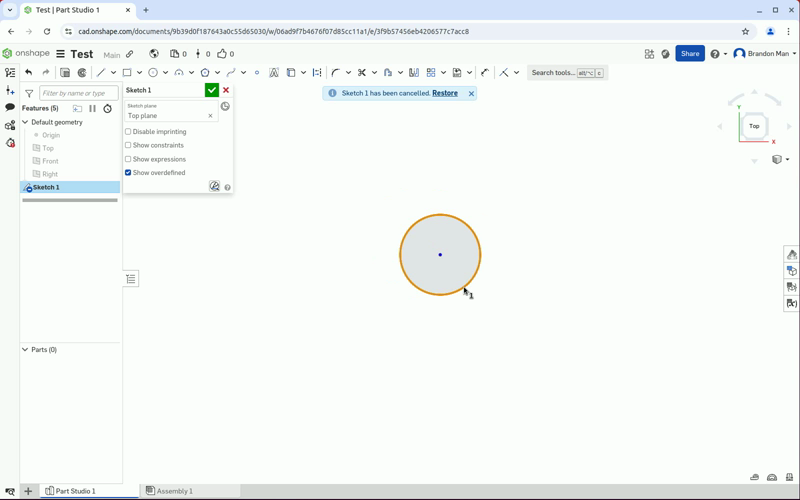
scroll(-6)
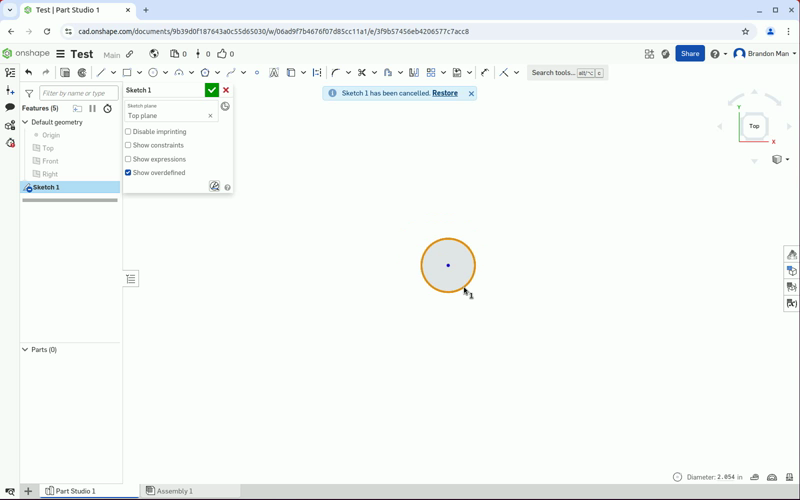
scroll(-6)
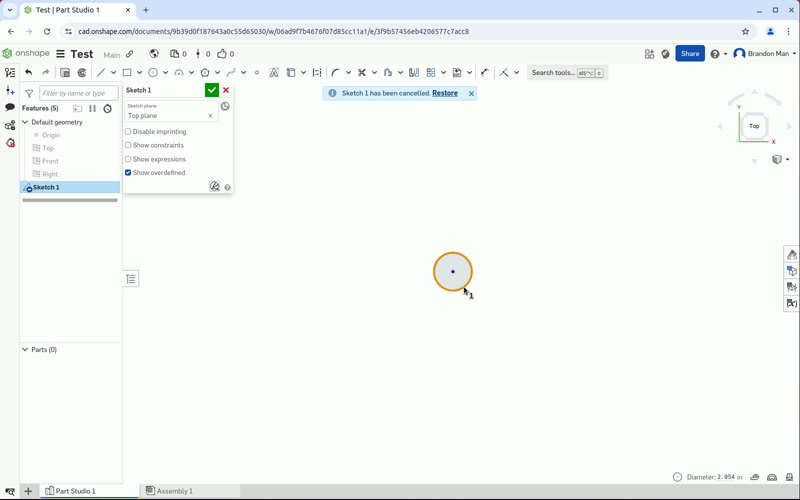
scroll(-6)
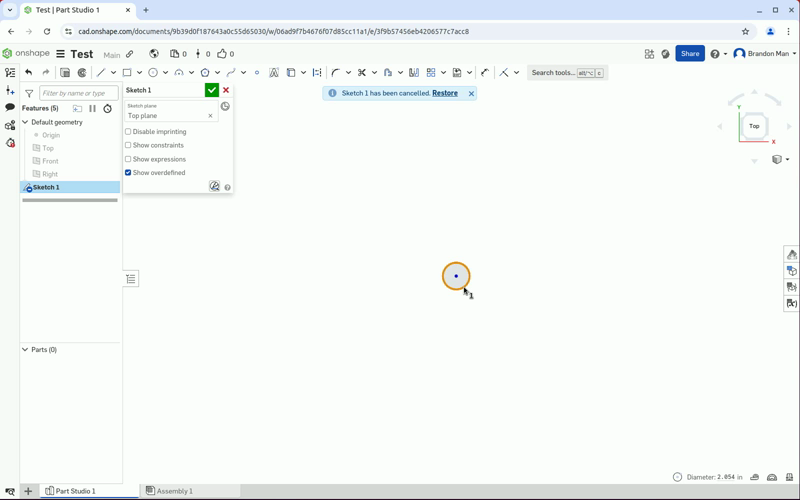
scroll(-6)
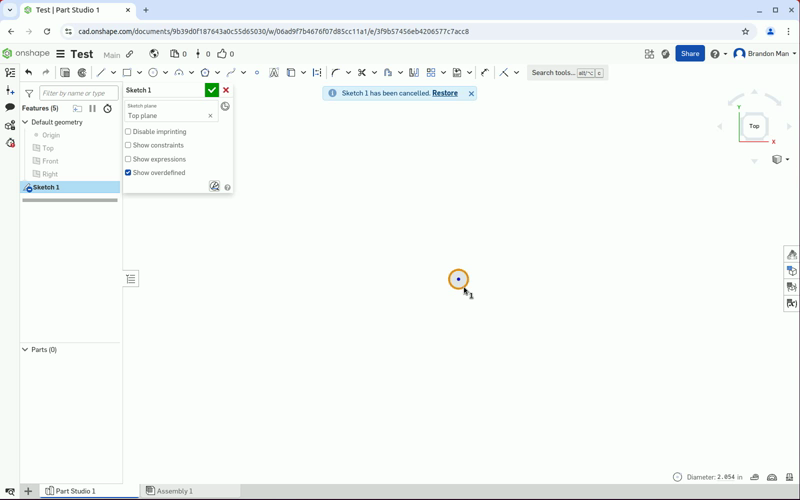
scroll(-6)
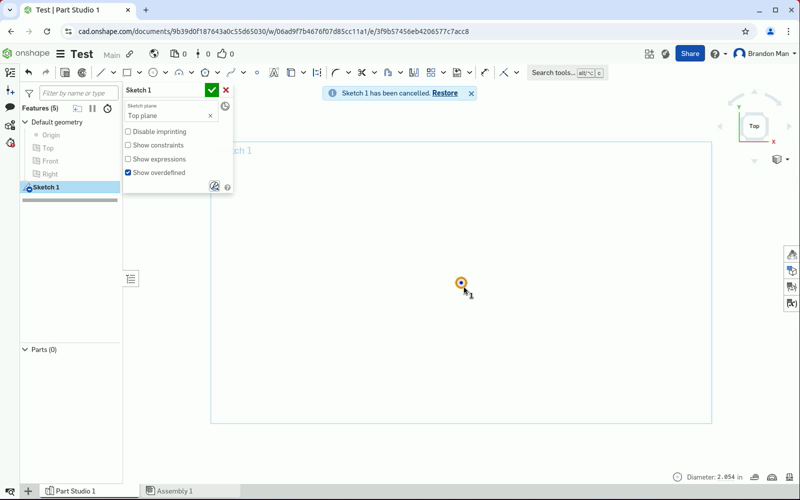
mouse_move(73, 352)
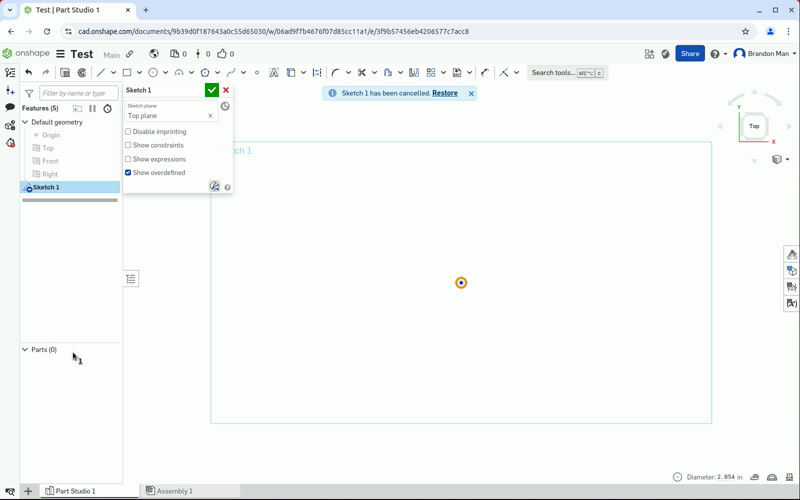
key(shift+y)
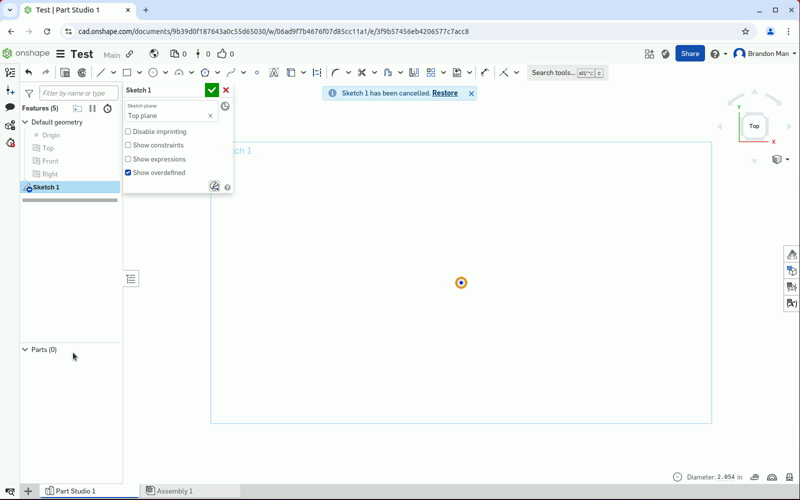
key(shift+e)
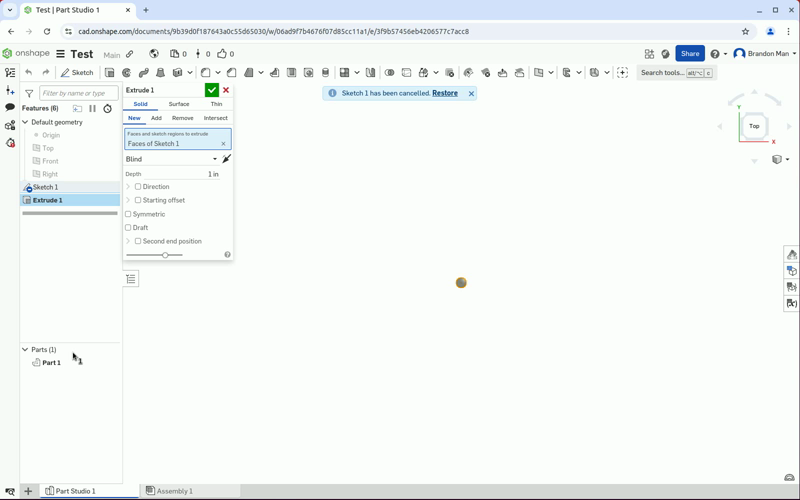
mouse_move(143, 106)
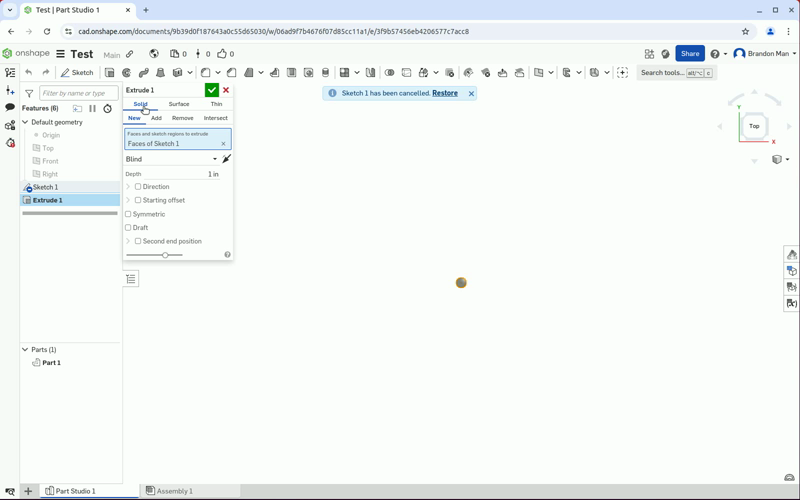
click(143, 106)
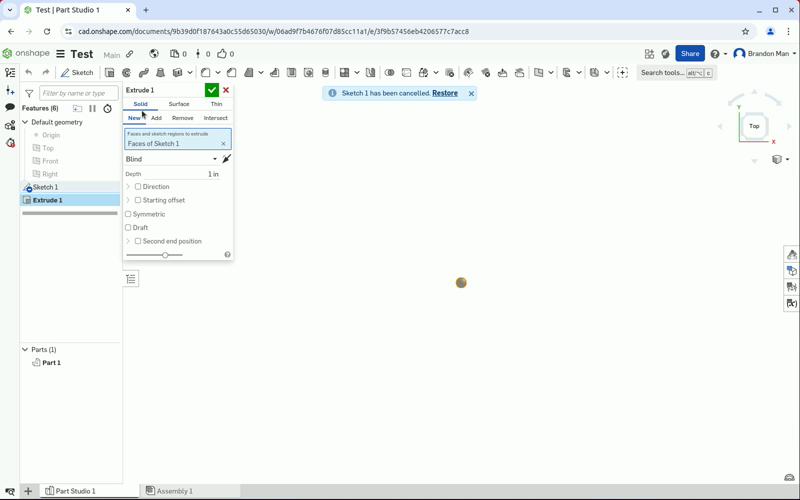
mouse_move(137, 120)
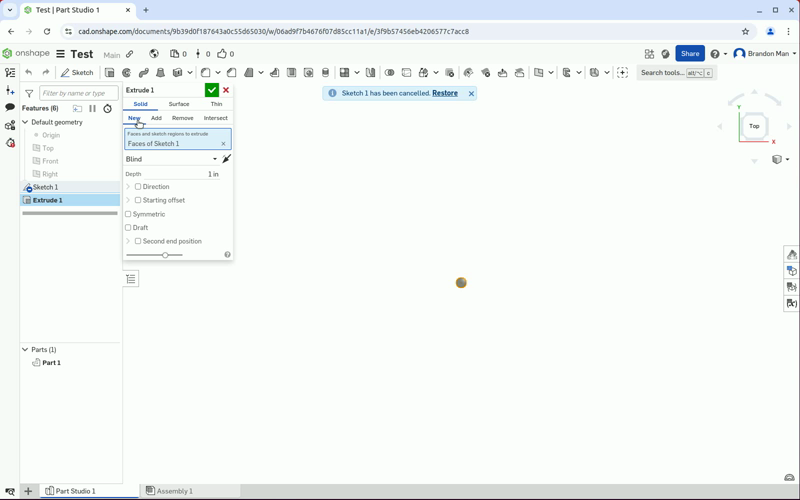
click(137, 120)
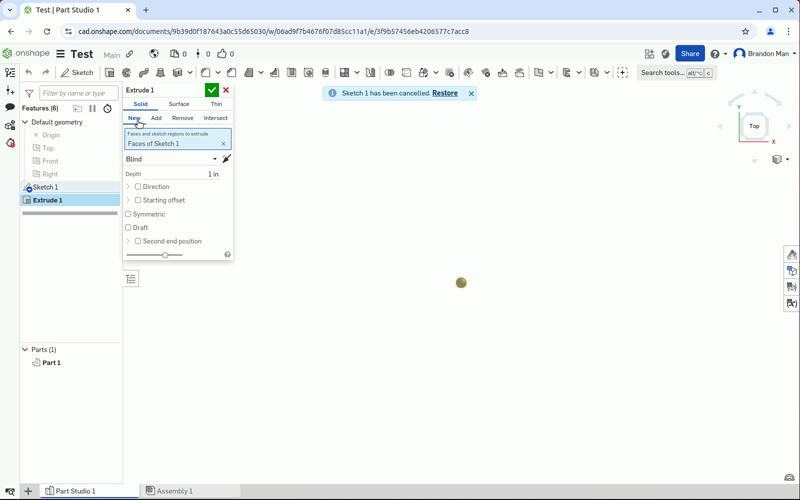
key(tab, 4)
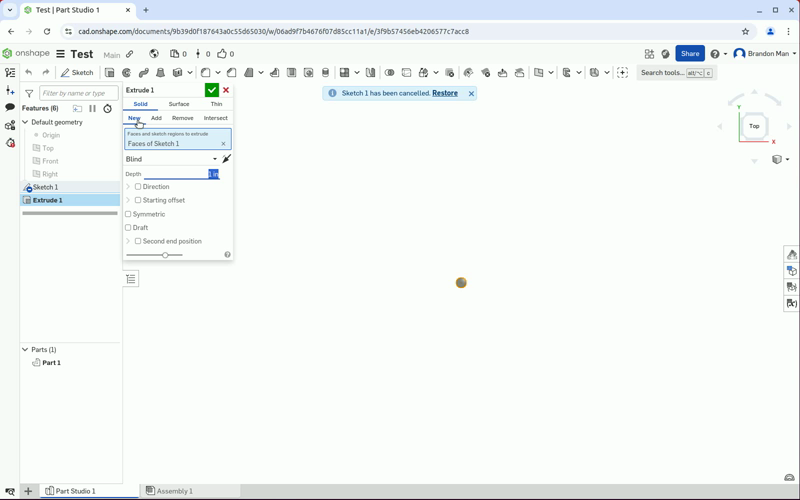
text(23.108)
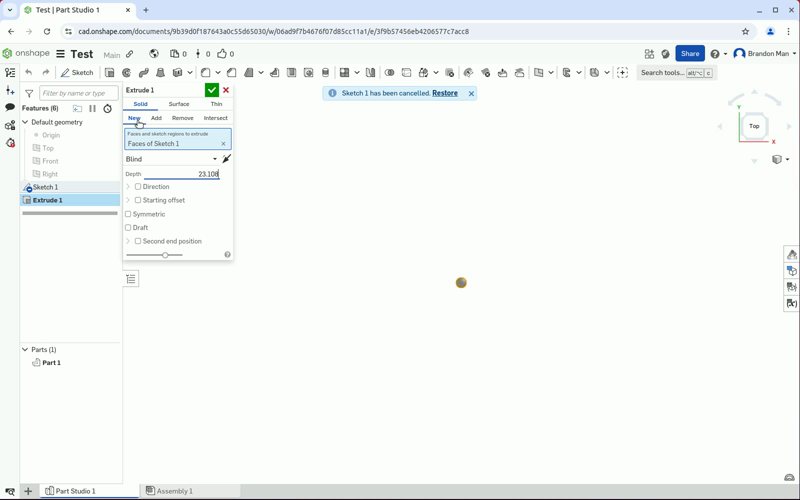
key(enter)
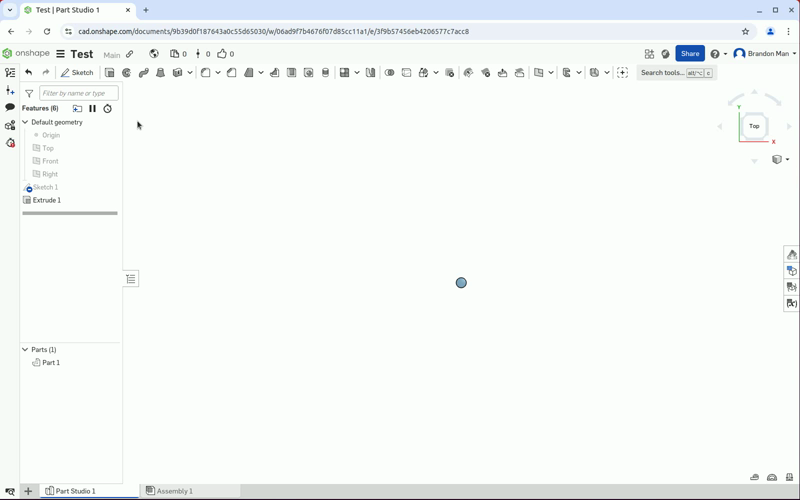
key(shift+h)
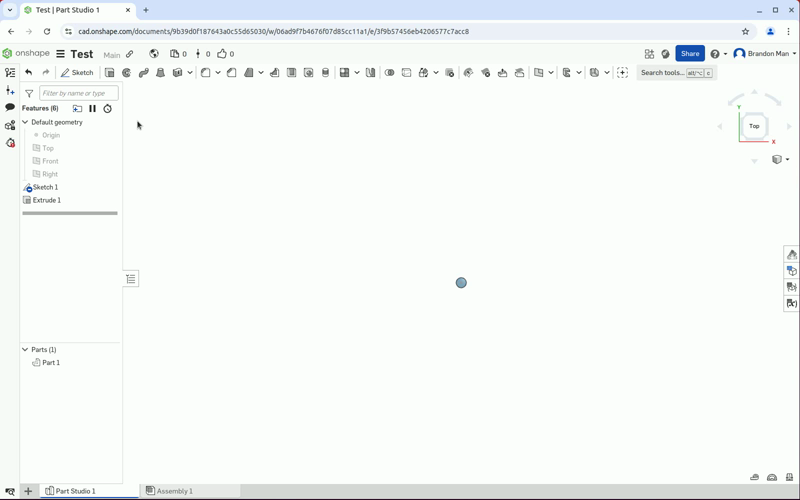
key(shift+h)
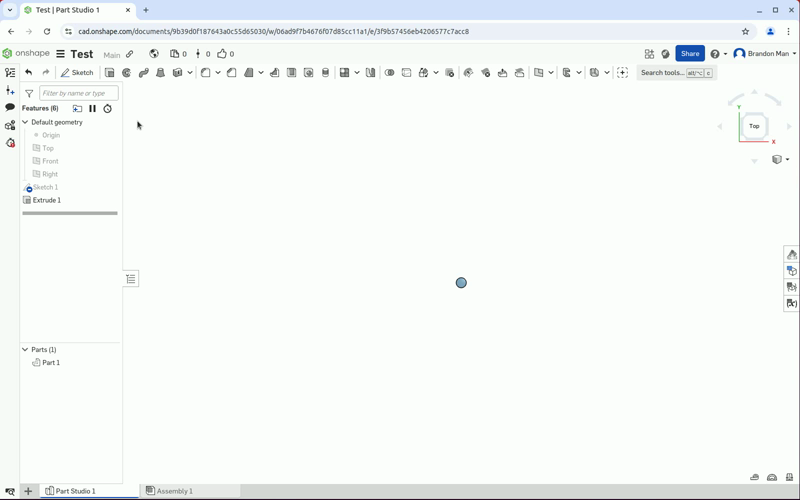
mouse_move(73, 189)
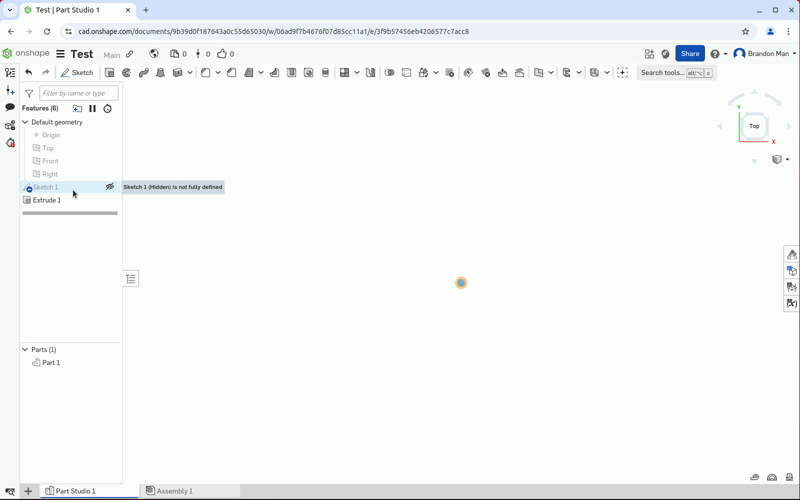
click(73, 189)
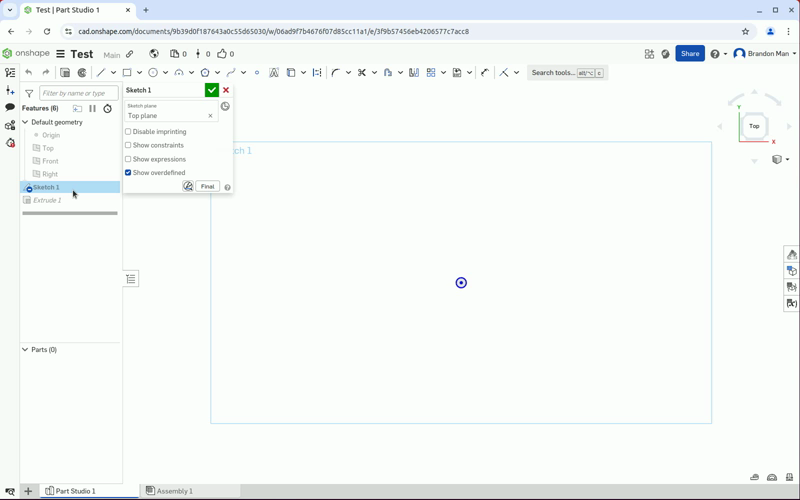
mouse_move(229, 92)
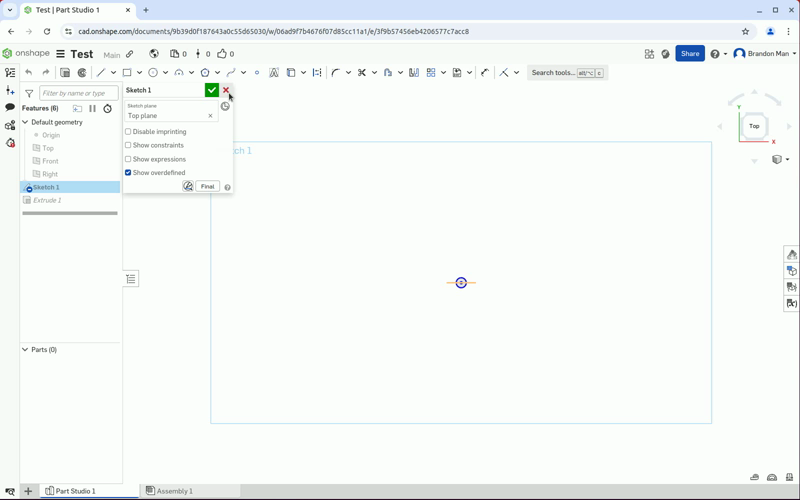
click(229, 92)
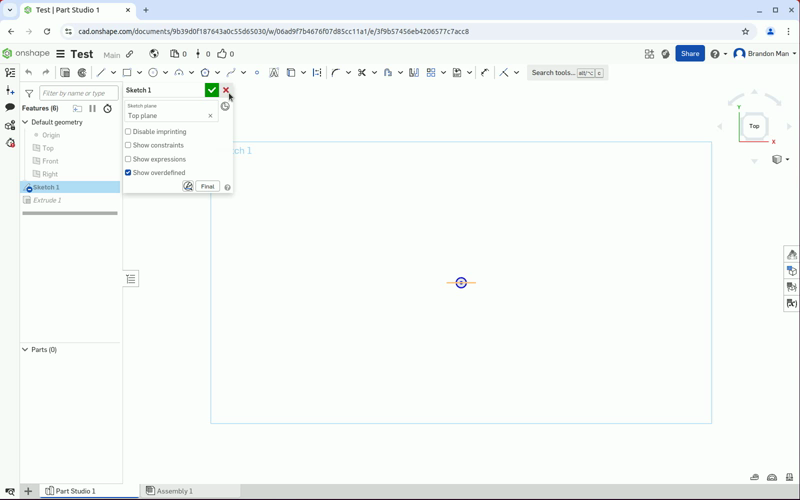
key(shift+s)
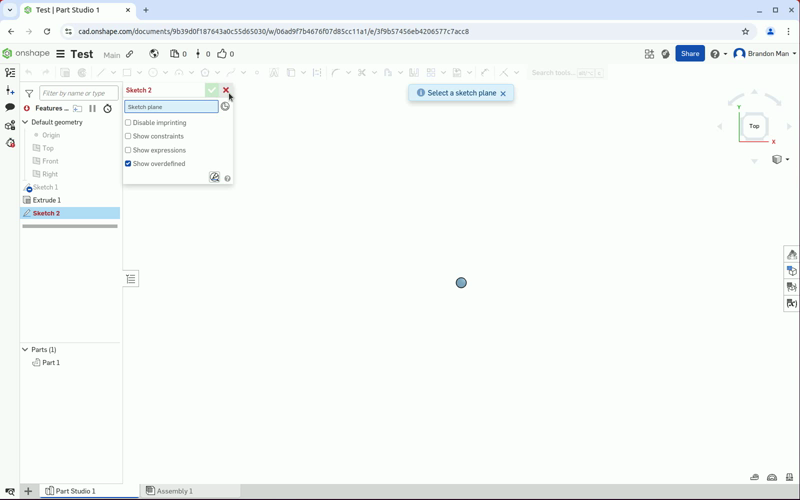
mouse_move(73, 150)
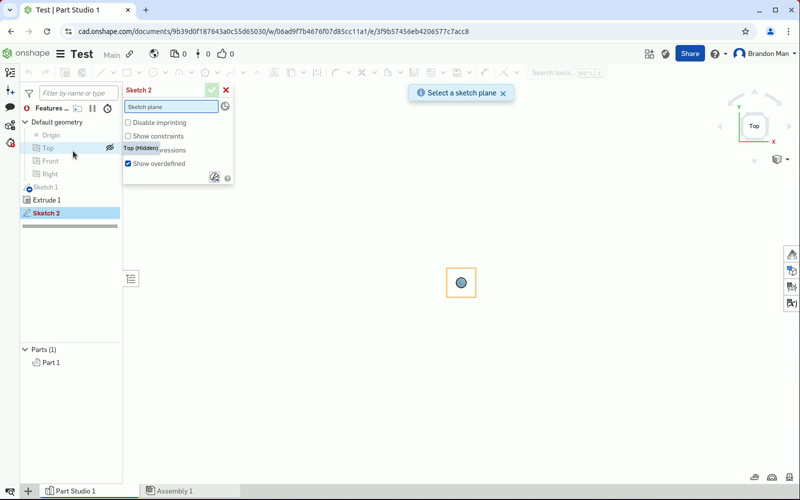
click(73, 150)
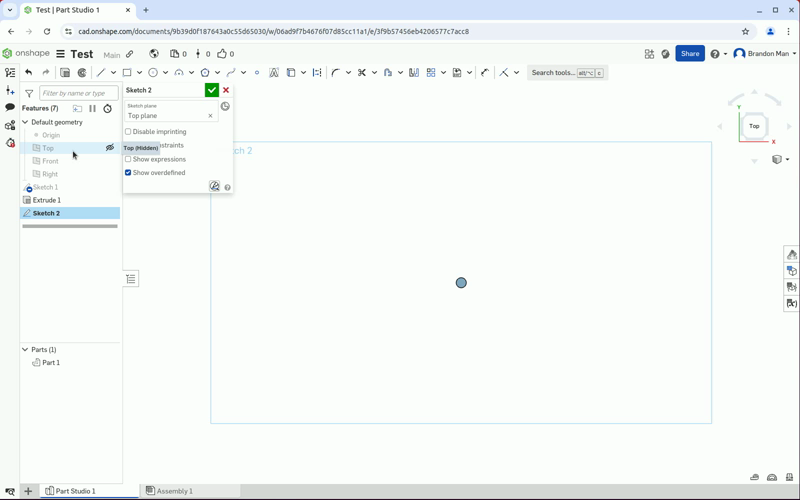
mouse_move(73, 352)
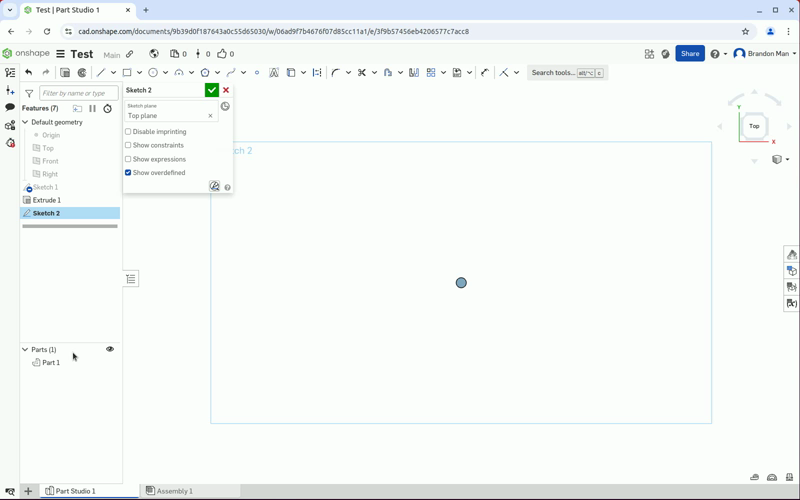
key(y)
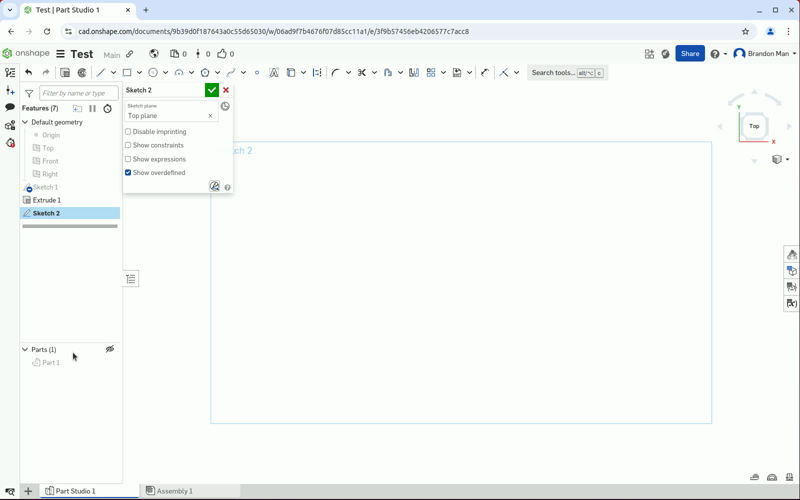
key(c)
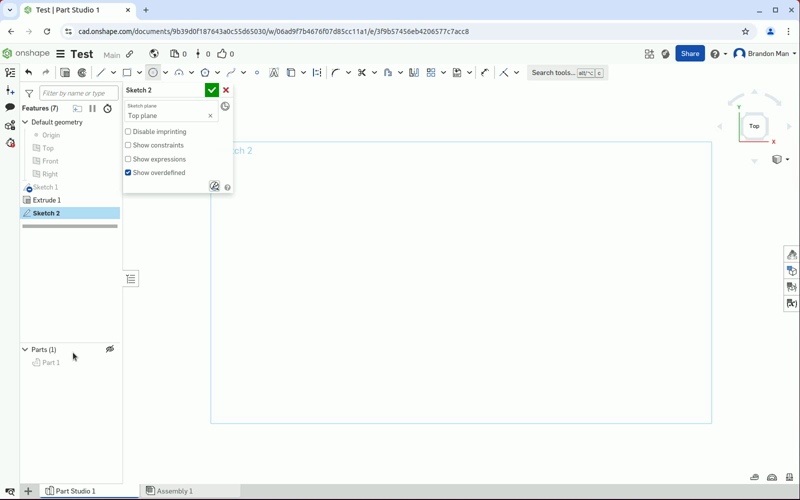
key_down(shift)
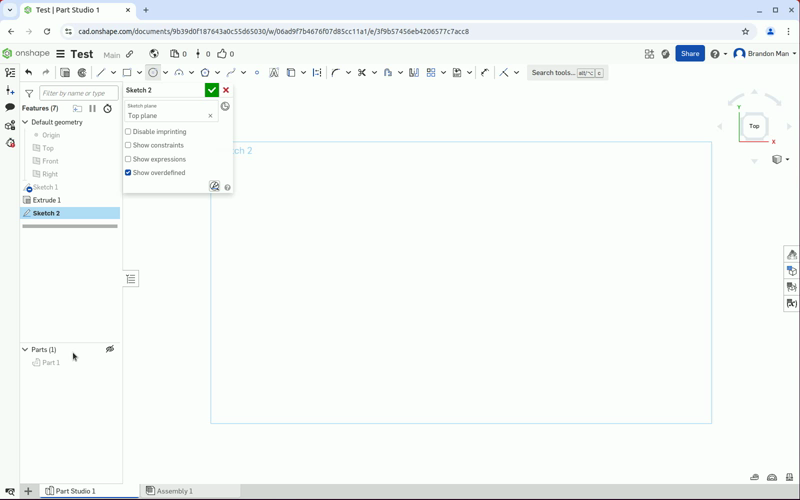
mouse_move(460, 282)
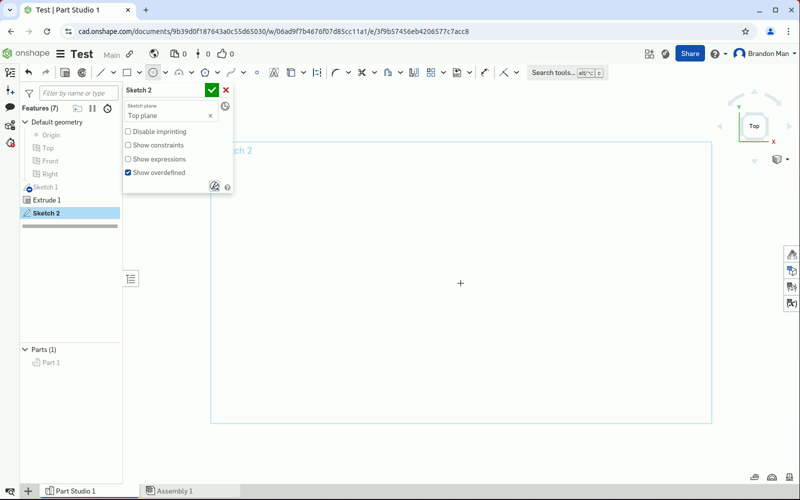
click(460, 282)
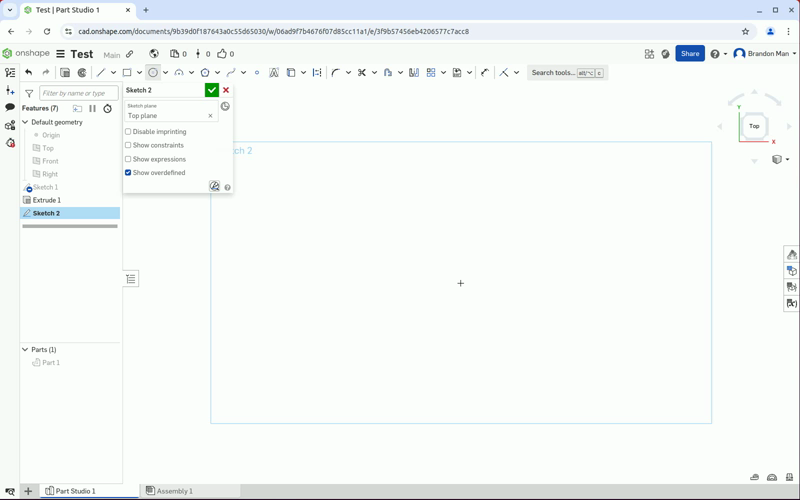
key_up(shift)
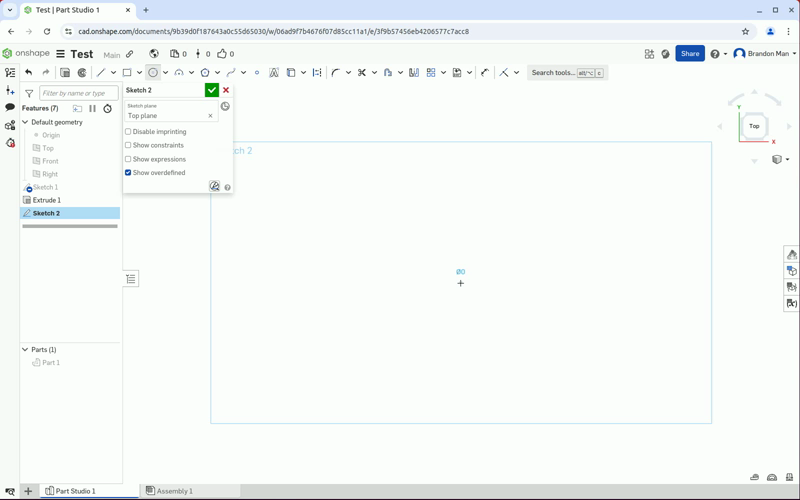
mouse_move(466, 282)
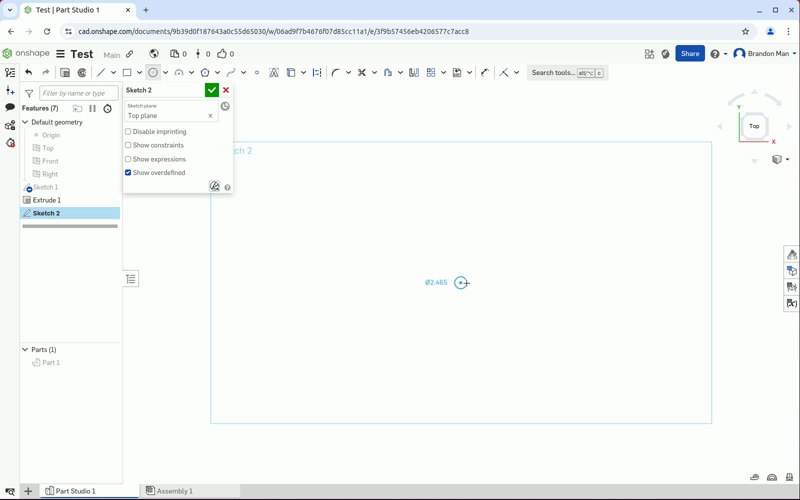
click(466, 282)
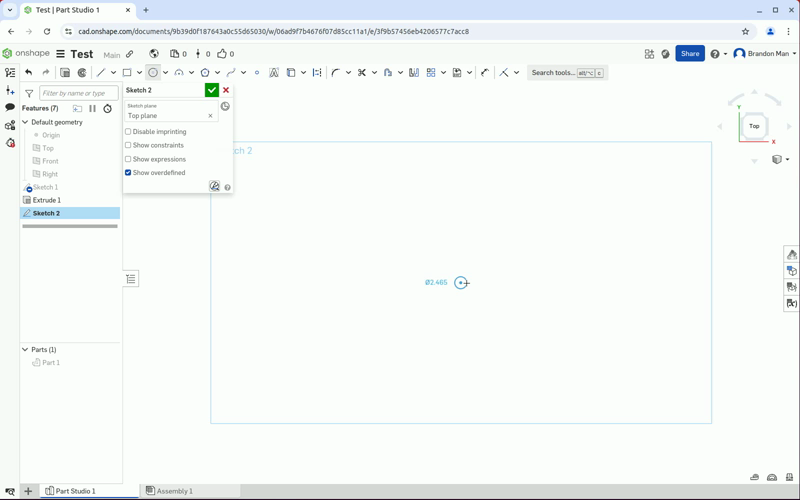
key(esc)
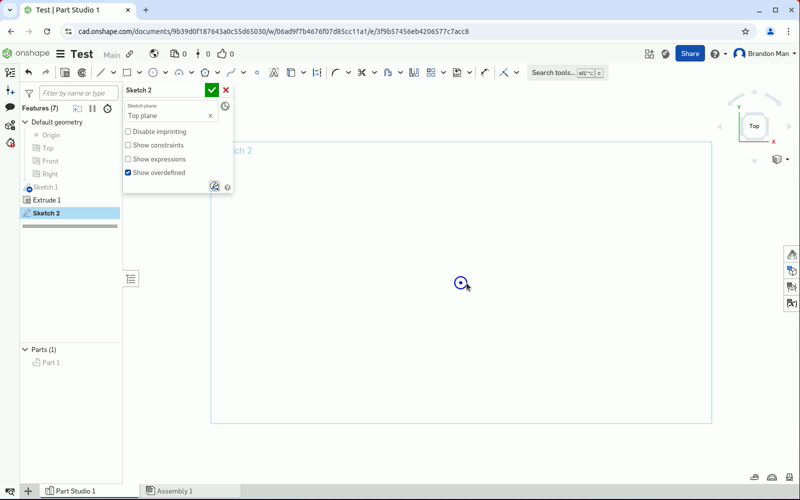
mouse_move(465, 284)
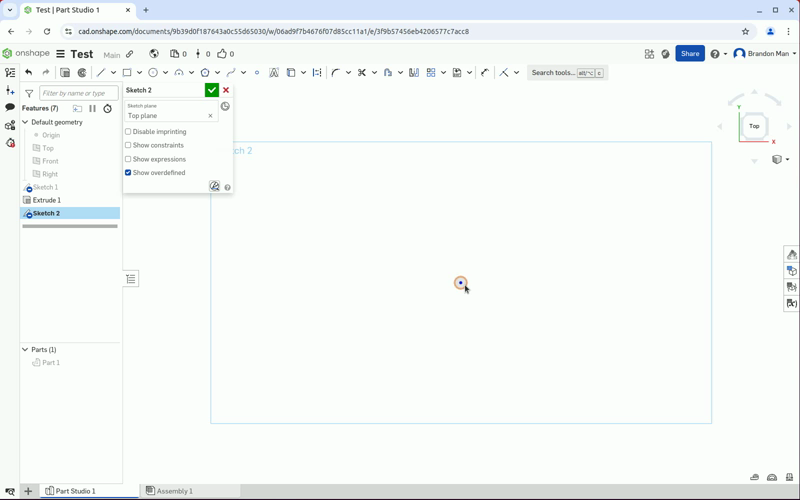
scroll(6)
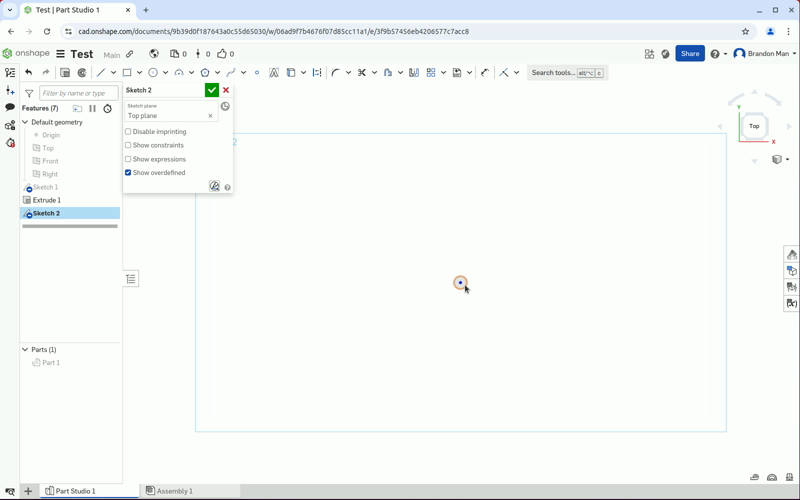
scroll(6)
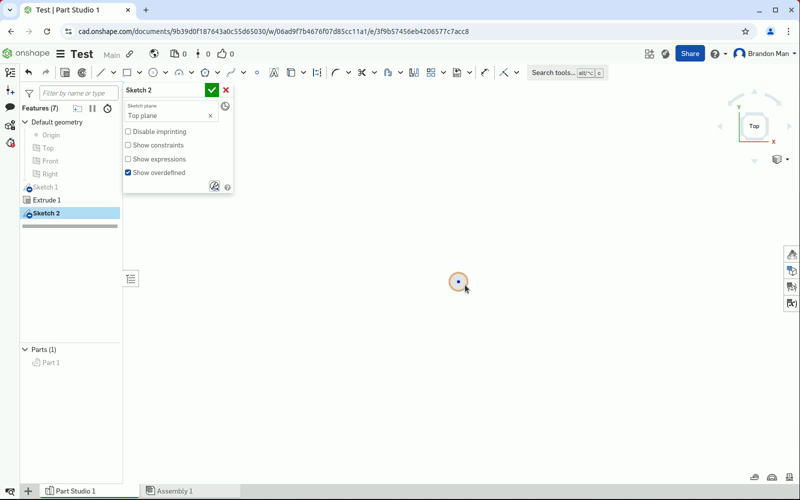
scroll(6)
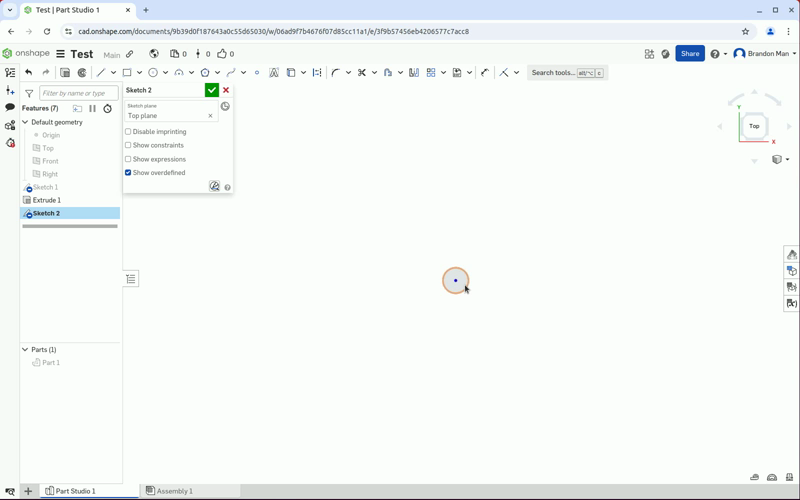
scroll(6)
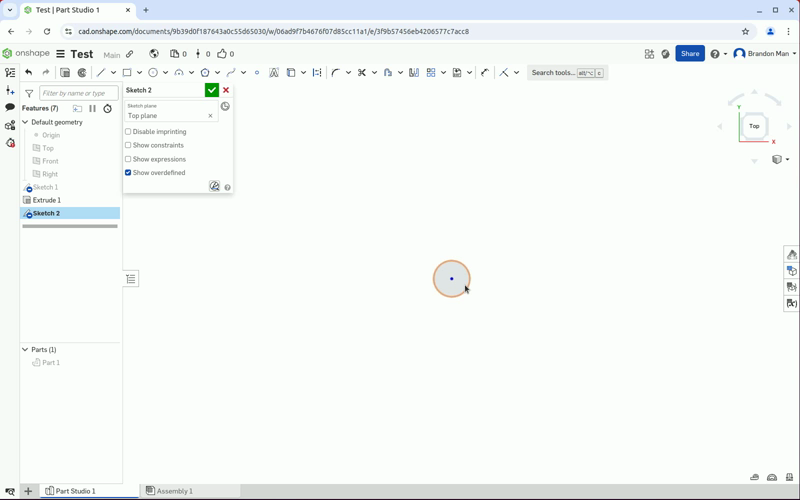
scroll(6)
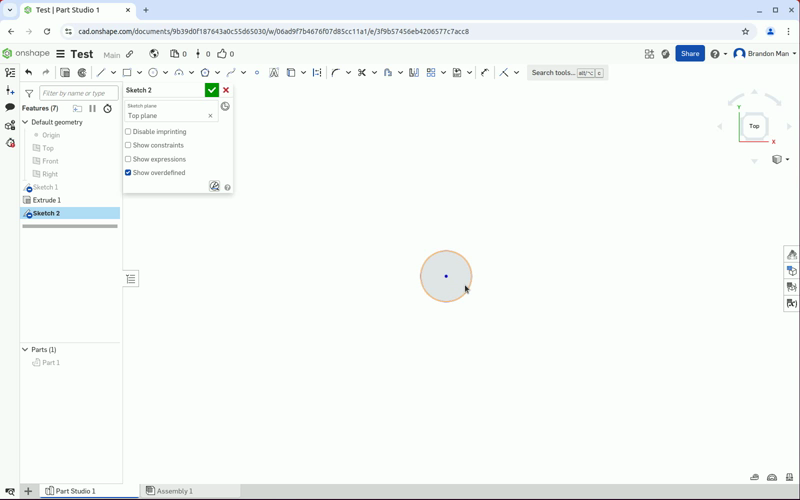
scroll(6)
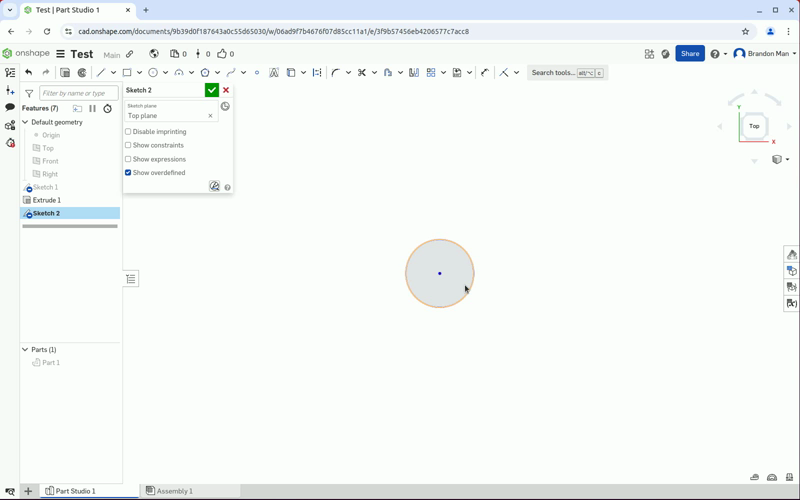
scroll(6)
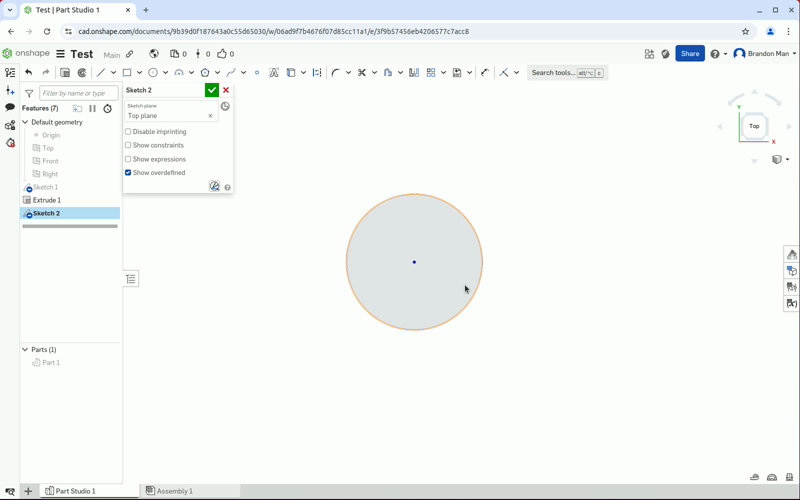
click(465, 284)
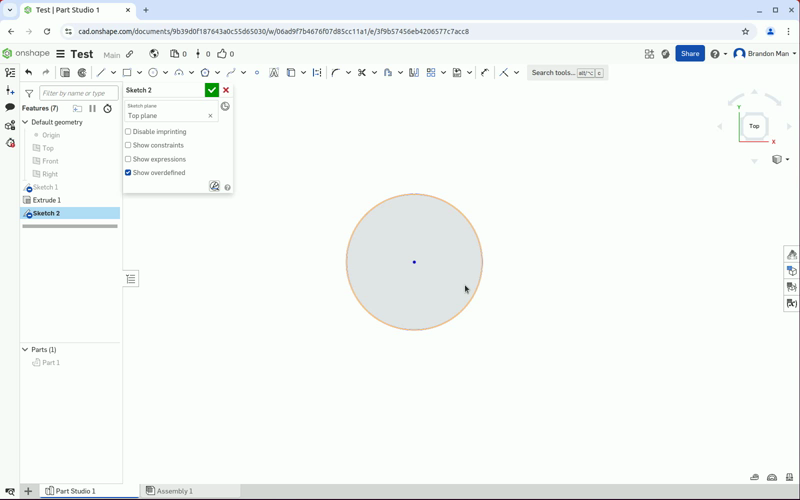
scroll(-6)
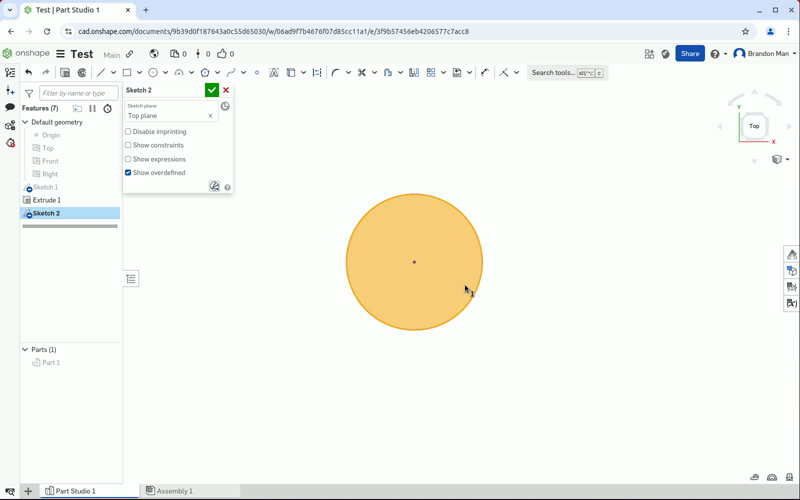
scroll(-6)
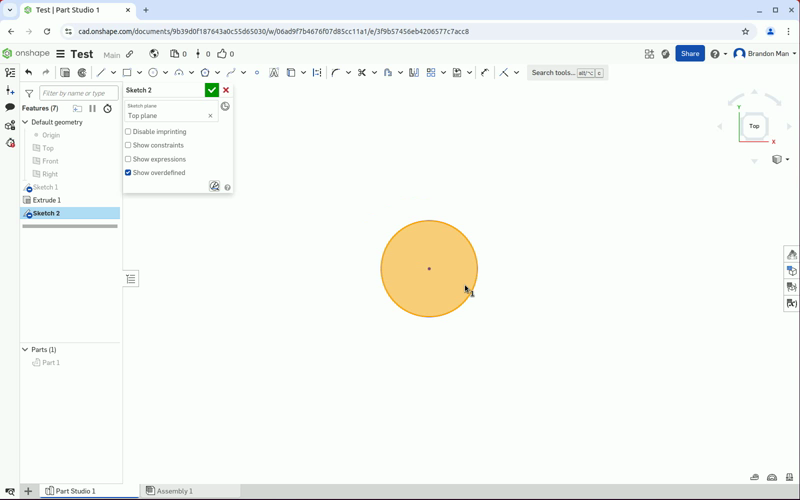
scroll(-6)
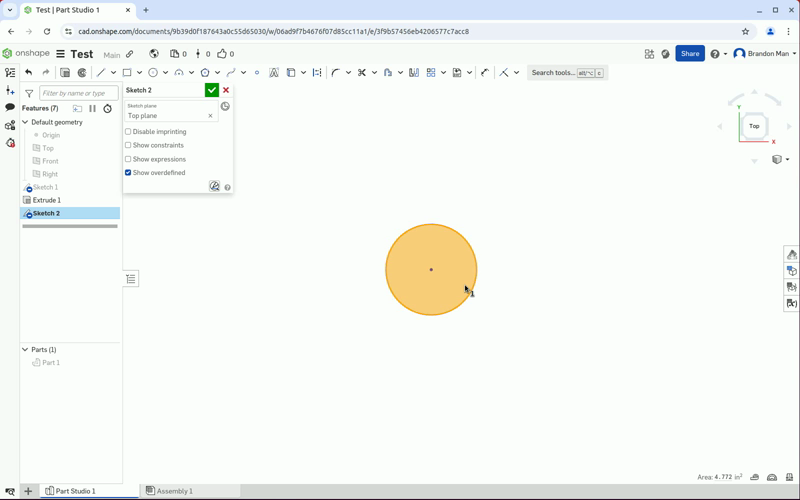
scroll(-6)
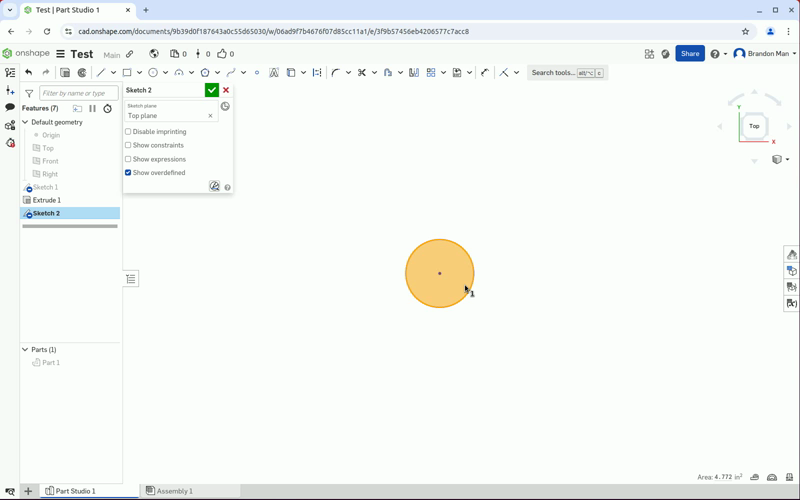
scroll(-6)
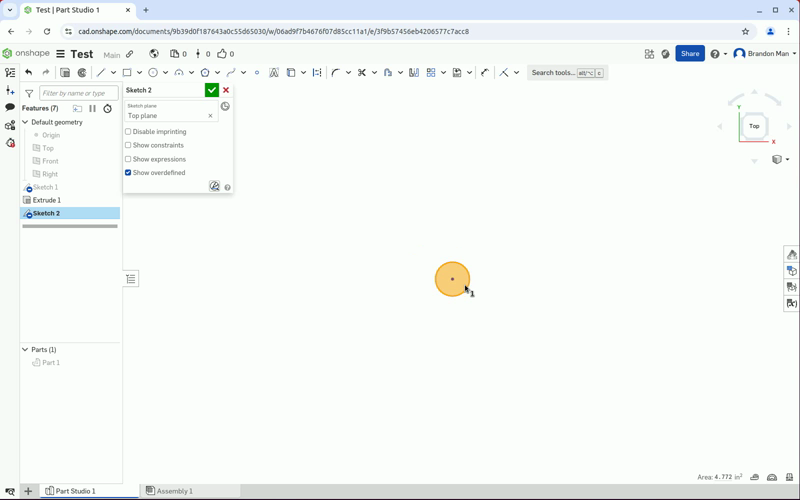
scroll(-6)
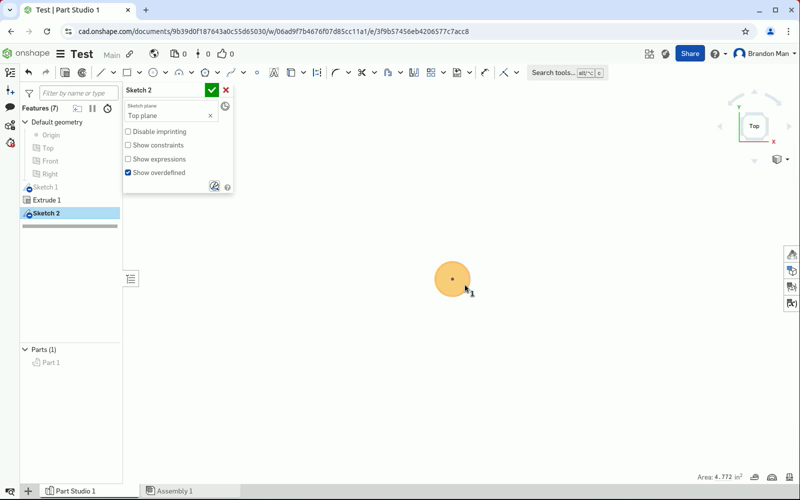
scroll(-6)
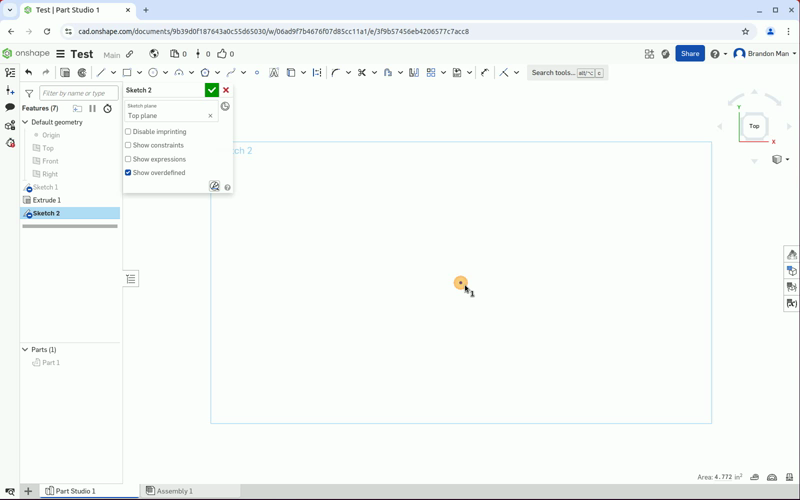
mouse_move(73, 352)
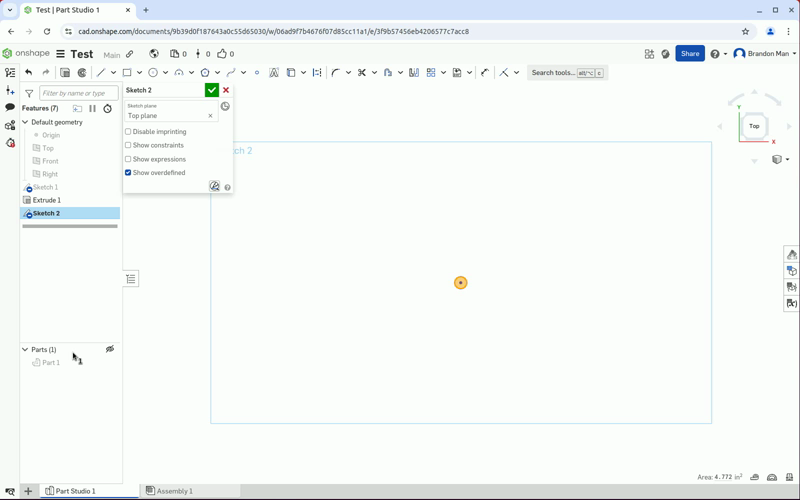
key(shift+y)
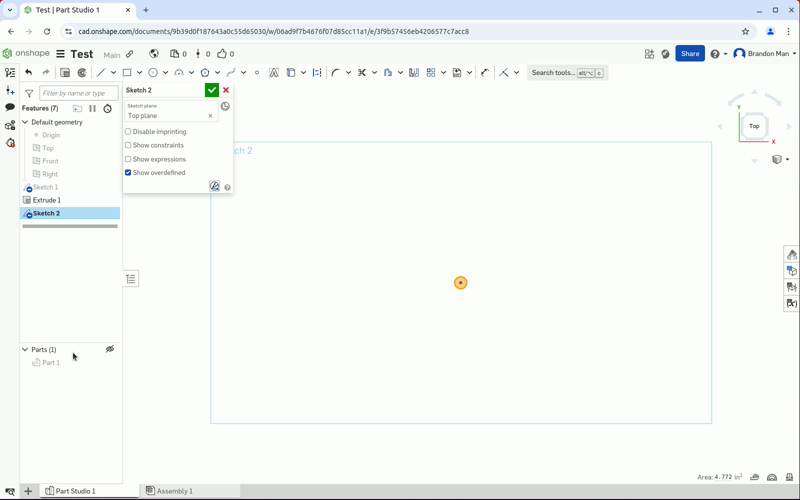
key(shift+e)
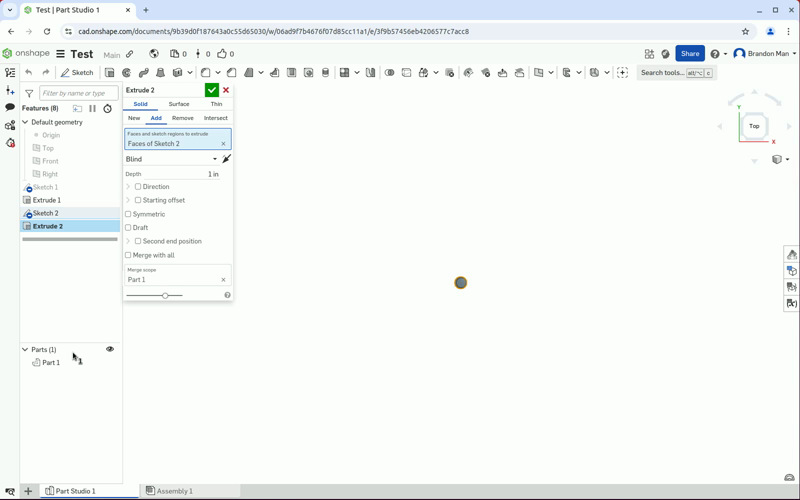
mouse_move(143, 106)
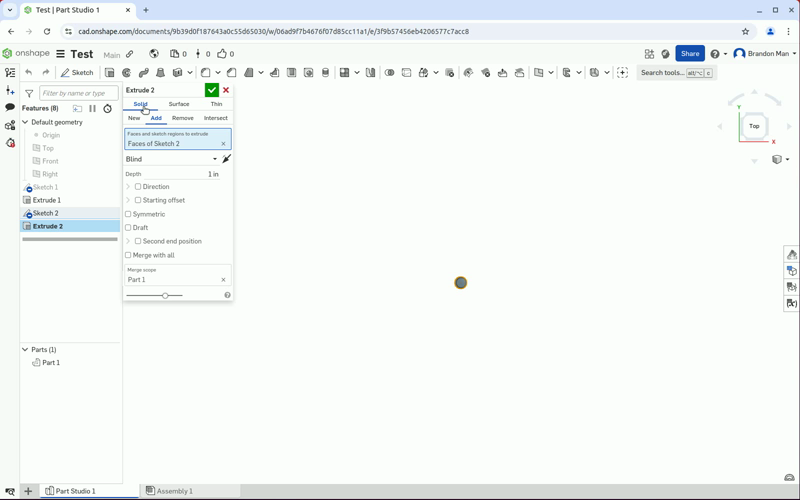
click(143, 106)
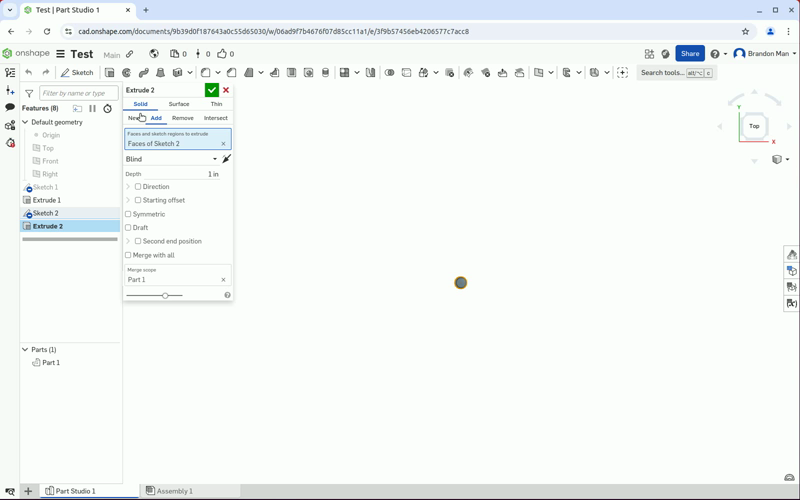
mouse_move(137, 120)
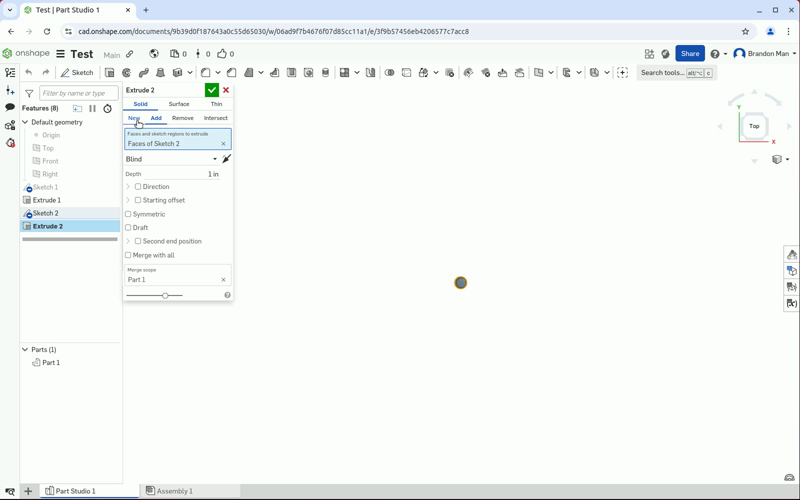
click(137, 120)
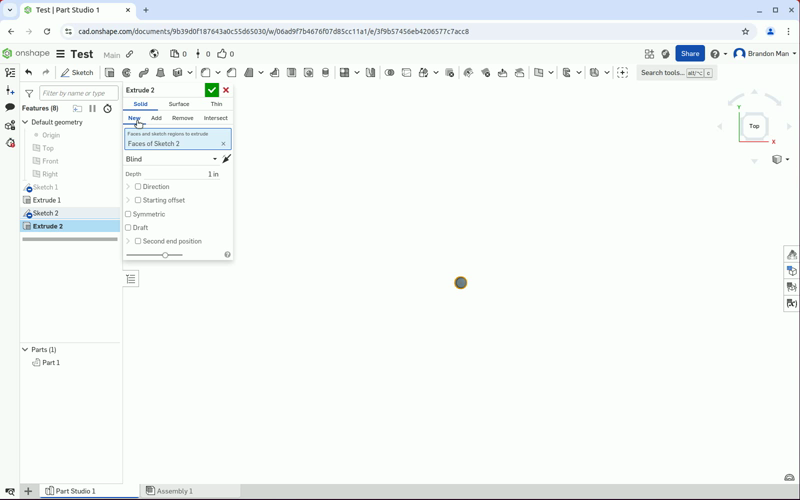
key(tab, 4)
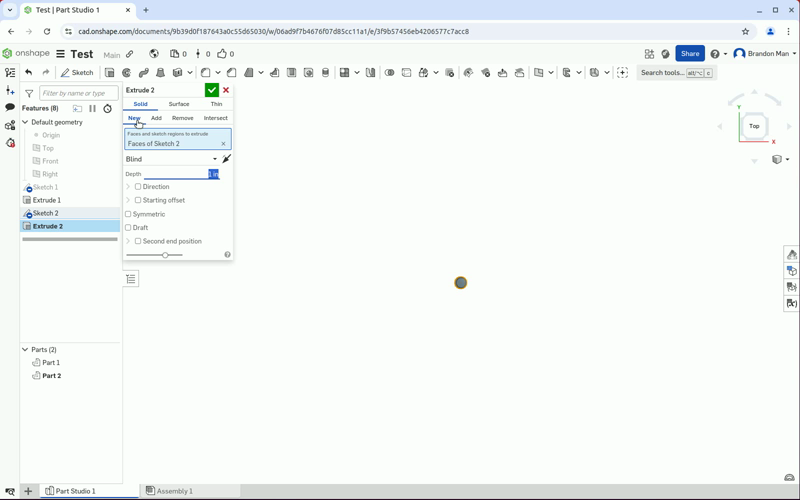
text(0.481)
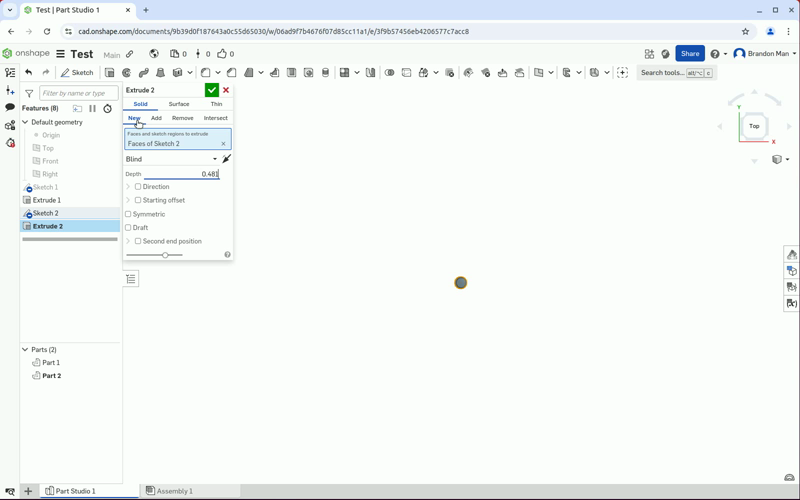
key(tab, 3)
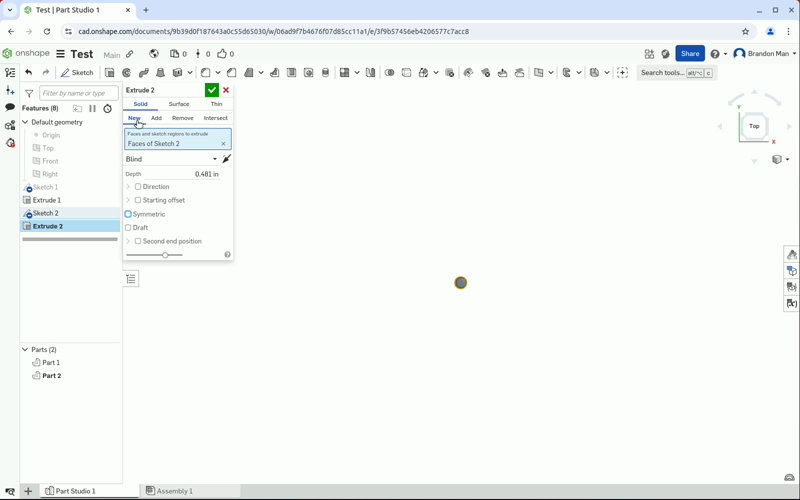
key(tab, 2)
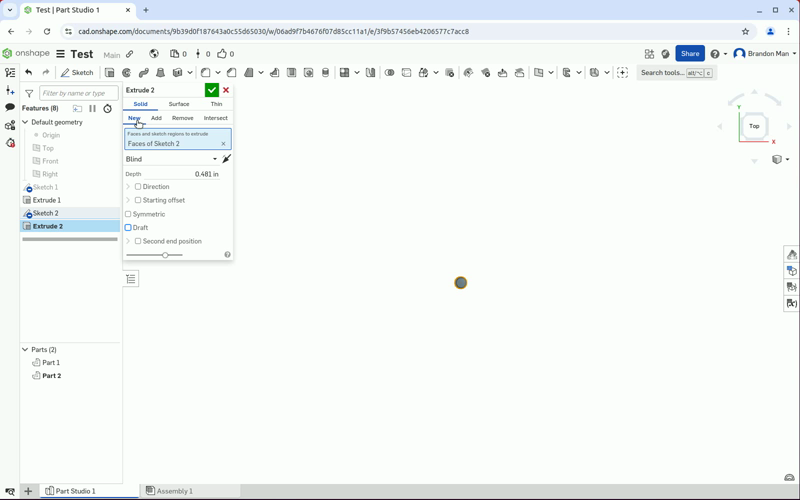
key(space)
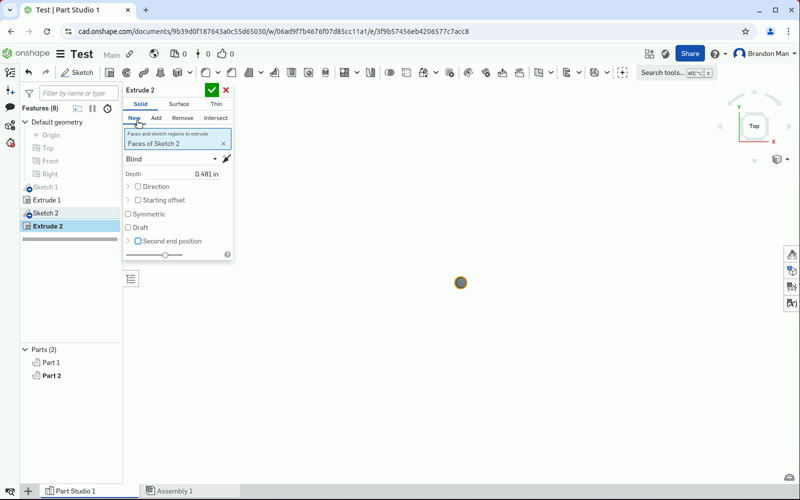
key(tab, 3)
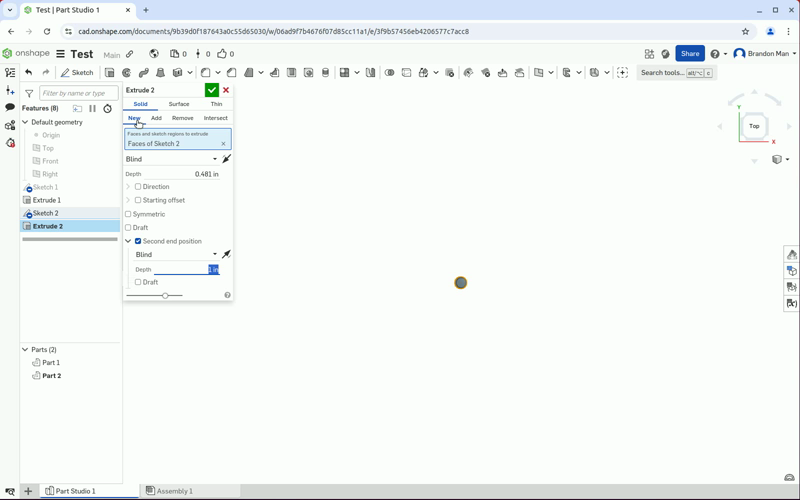
text(1.204)
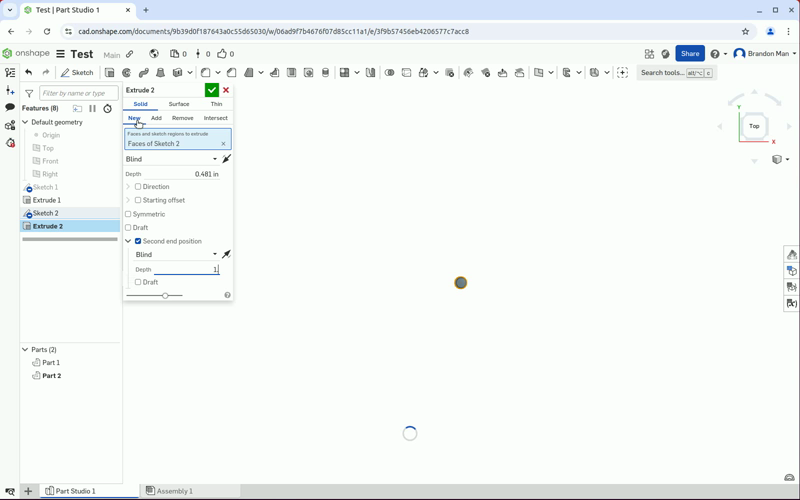
key(enter)
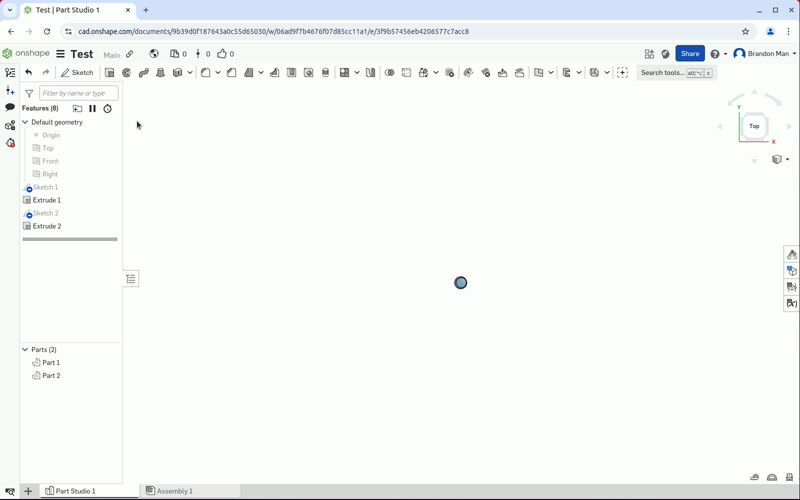
key(shift+h)
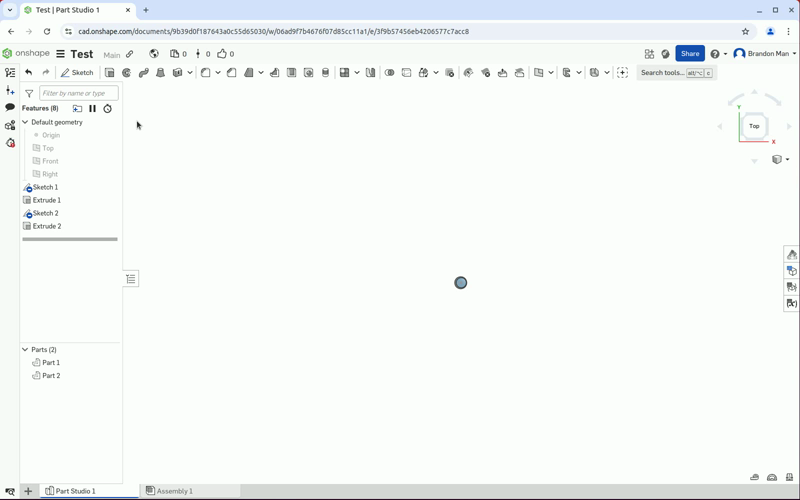
key(shift+h)
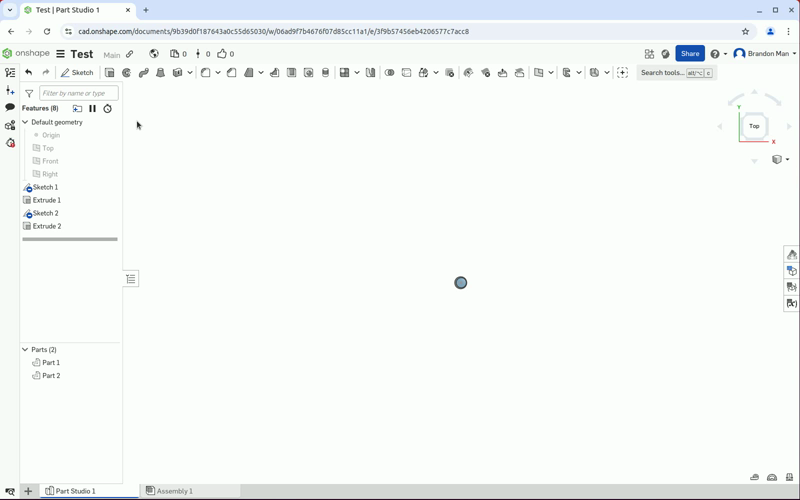
key(shift+7)
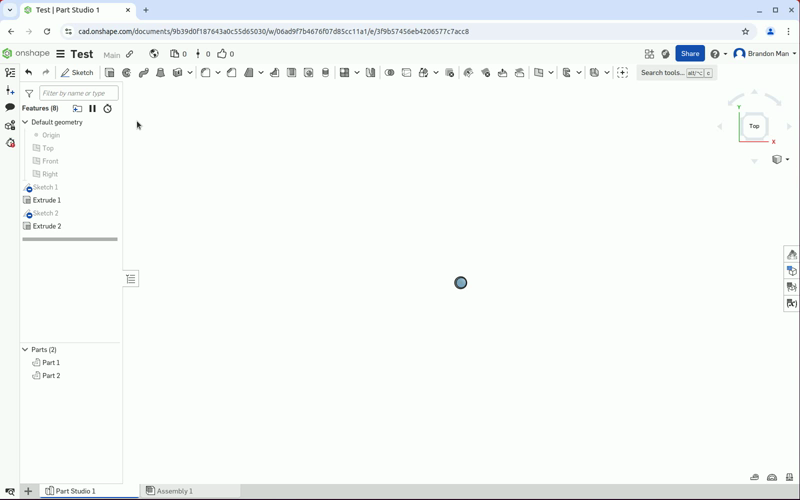
key(up, 3)
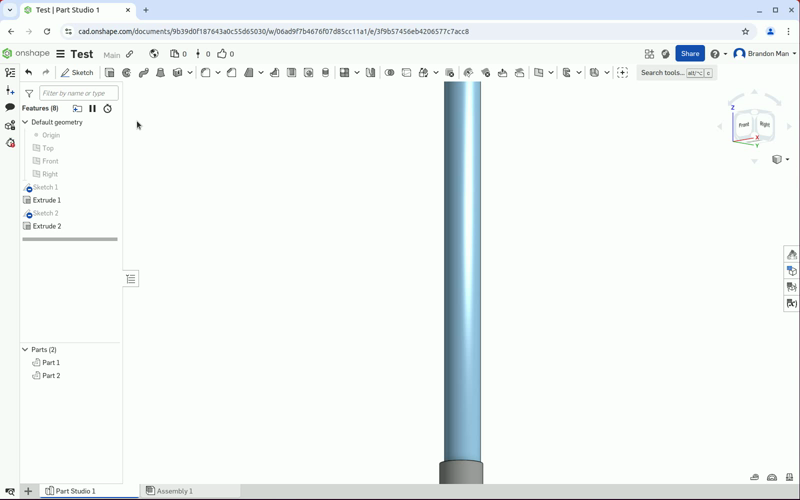
key(left, 3)
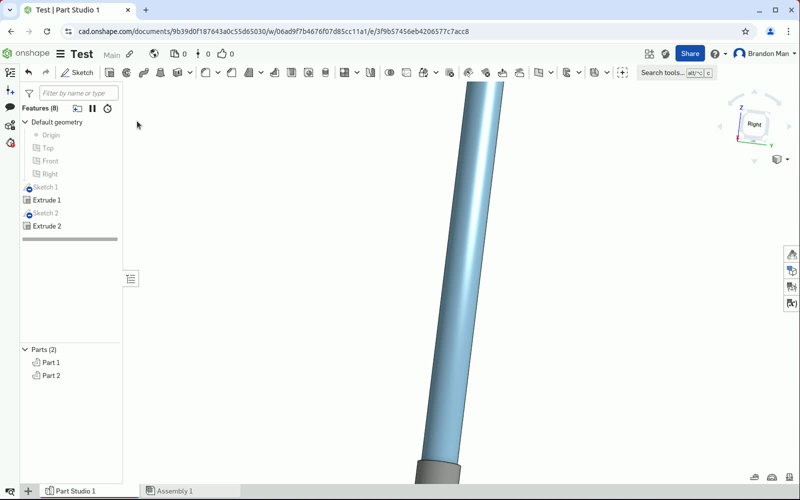
key(right, 3)
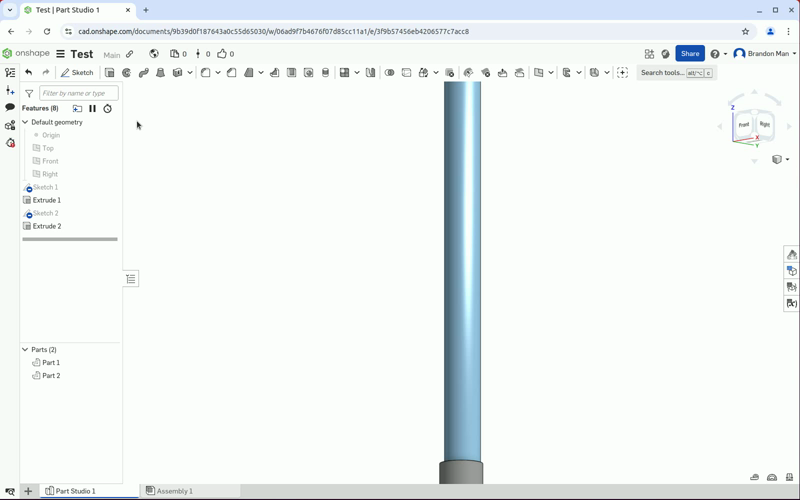
key(down, 3)
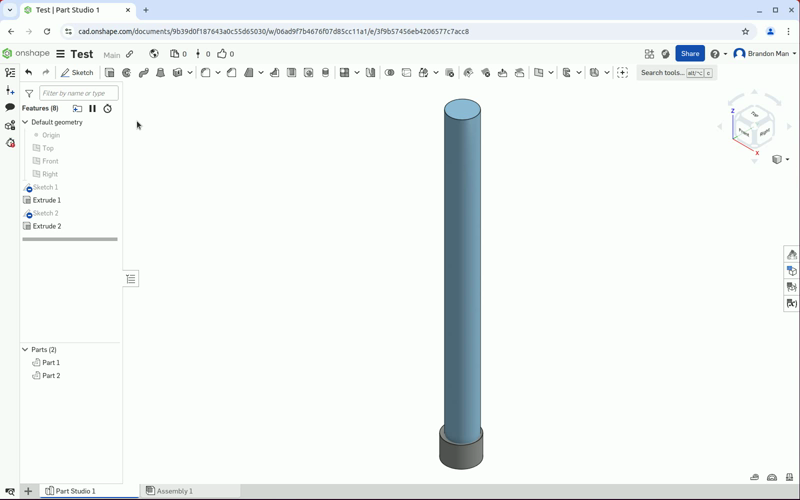
mouse_move(73, 189)
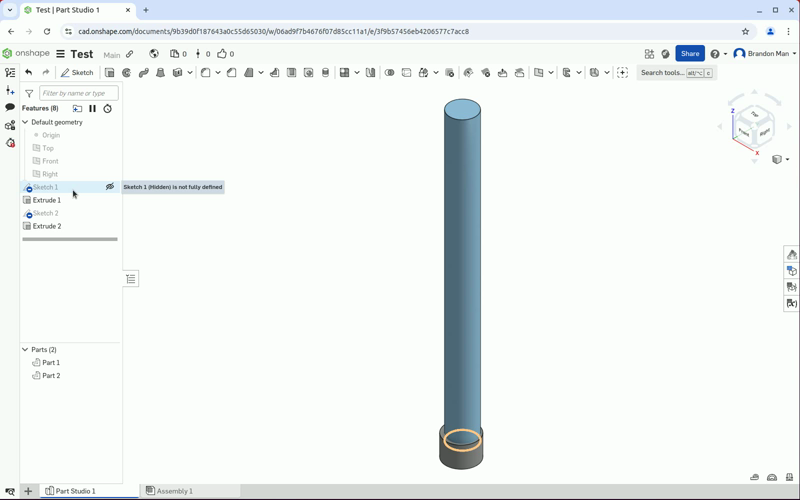
click(73, 189)